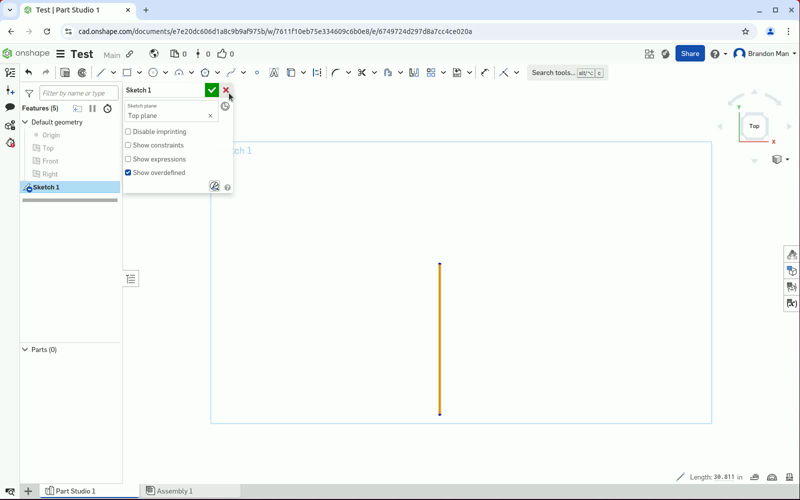
key(shift+h)
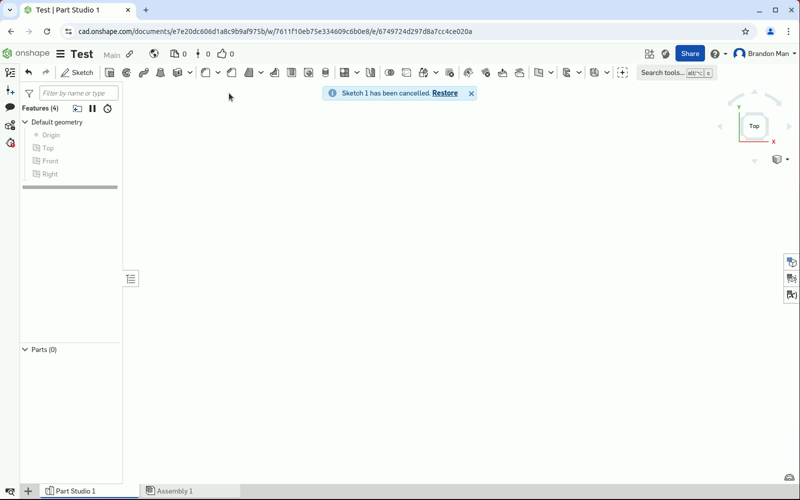
mouse_move(73, 352)
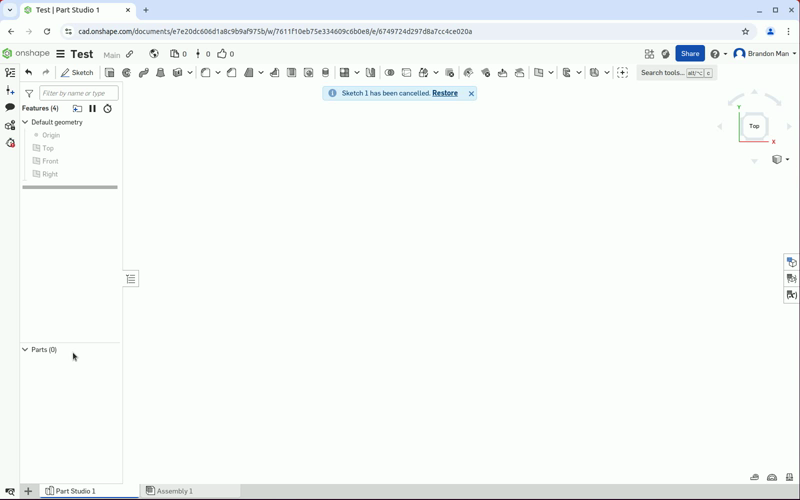
key(y)
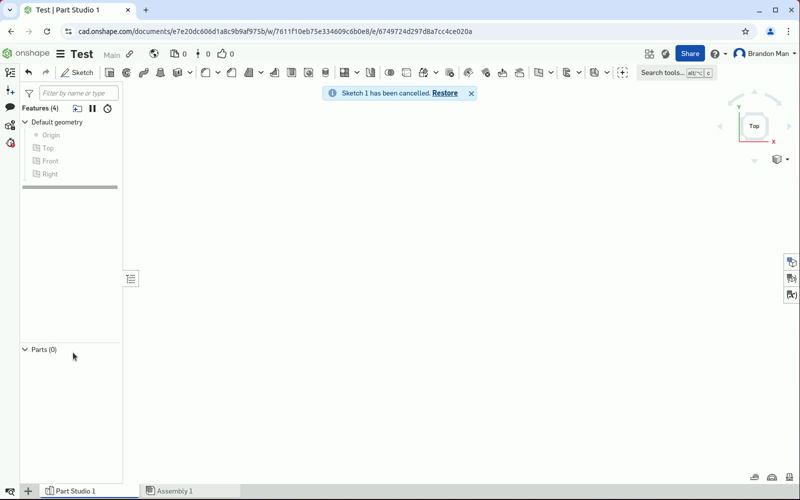
key(shift+p)
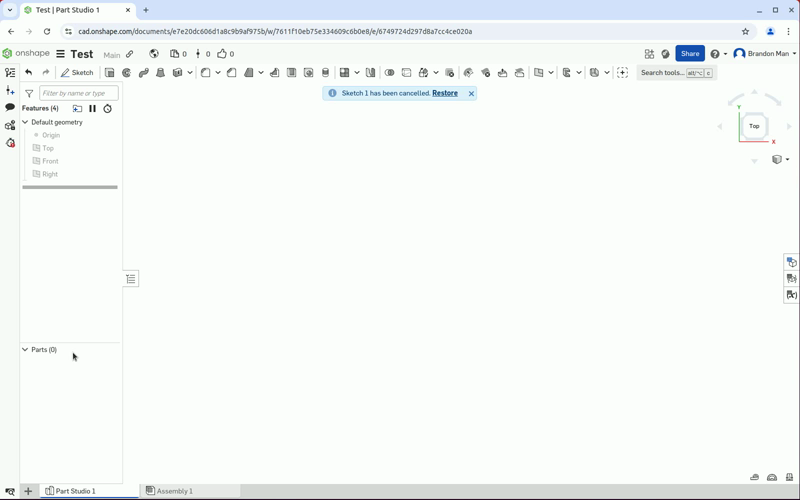
key(space)
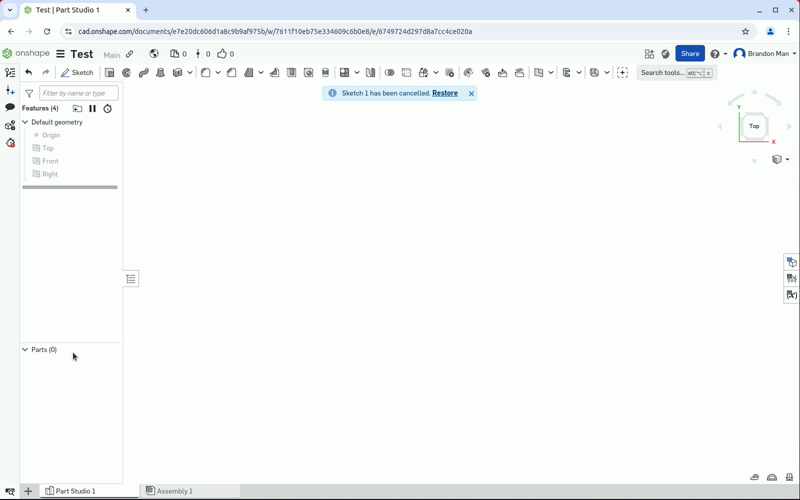
key_down(shift)
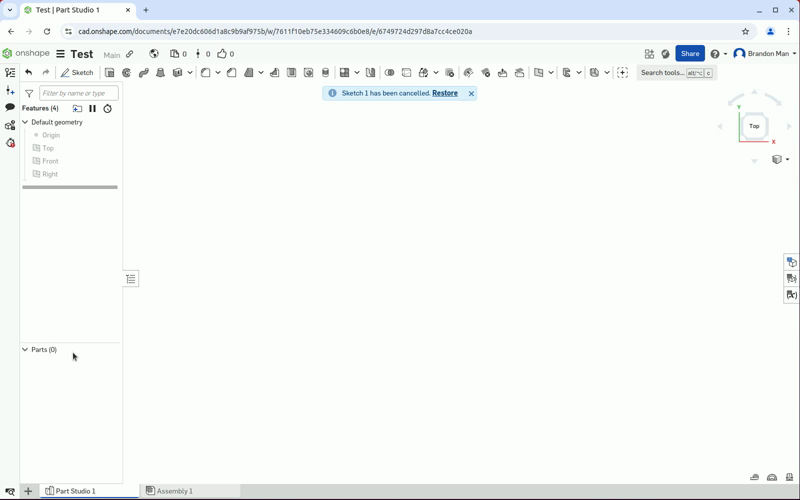
key(up)
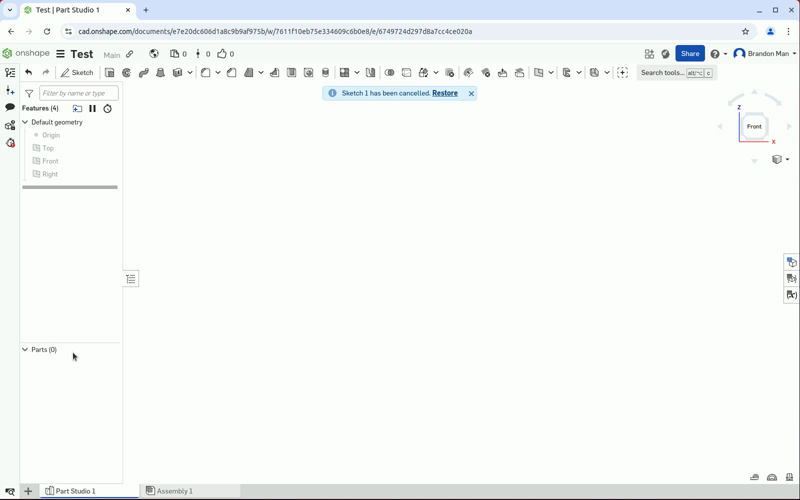
key_up(shift)
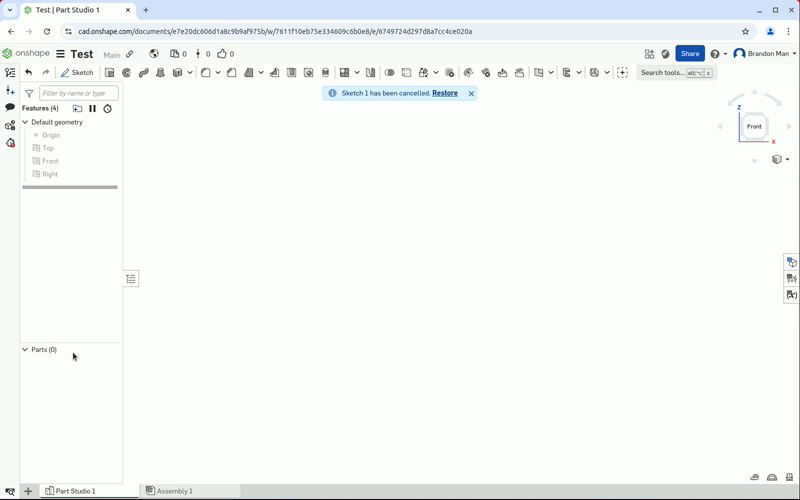
mouse_move(73, 352)
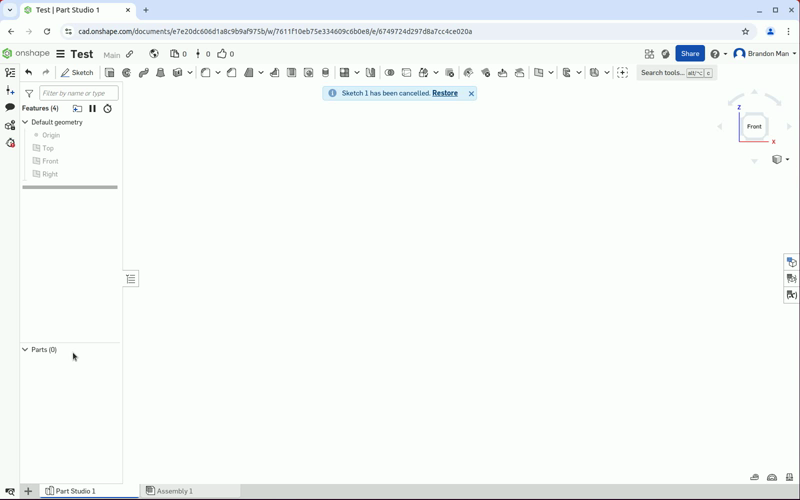
key(shift+y)
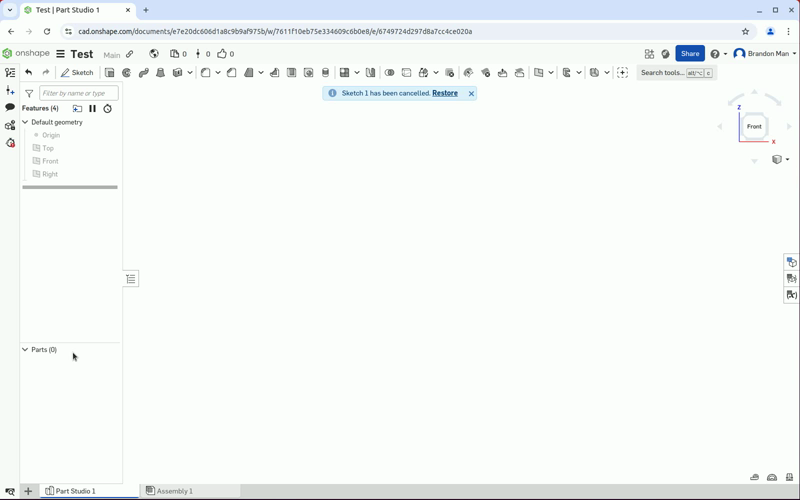
key(shift+s)
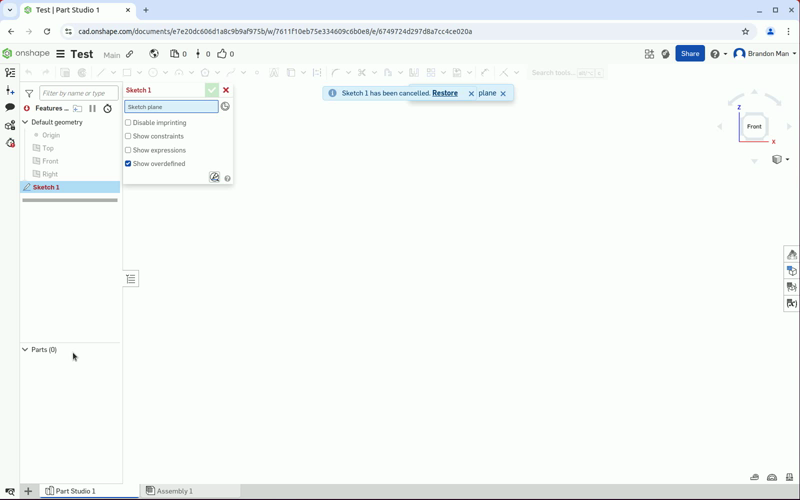
mouse_move(73, 163)
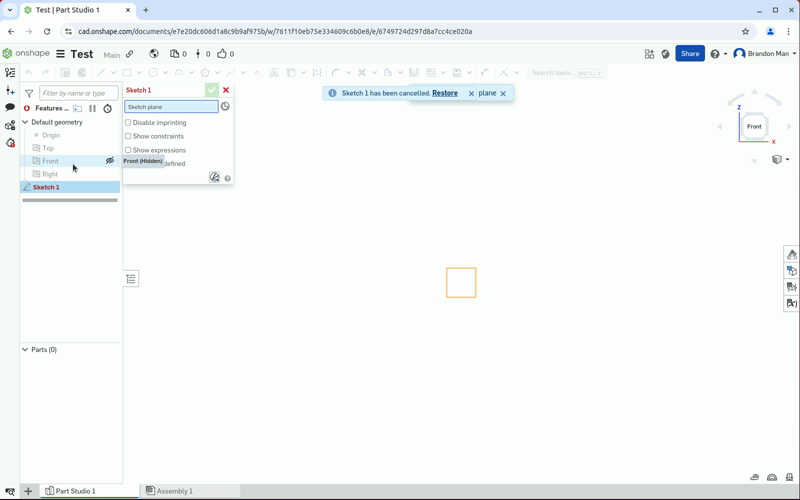
click(73, 163)
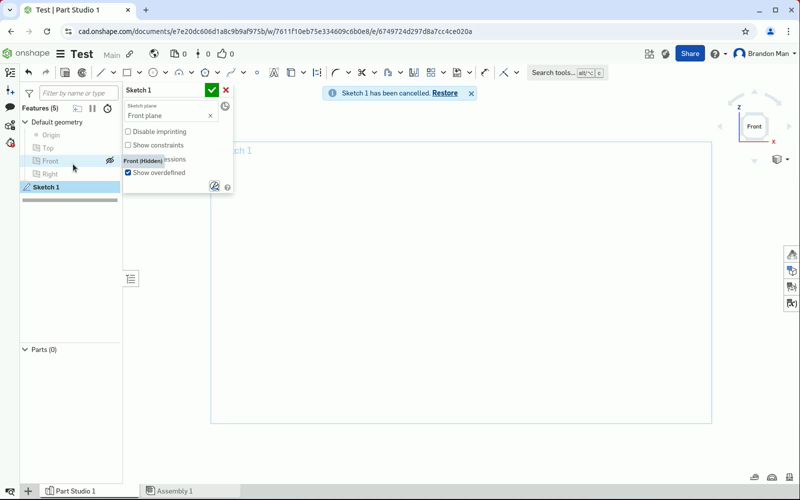
mouse_move(73, 352)
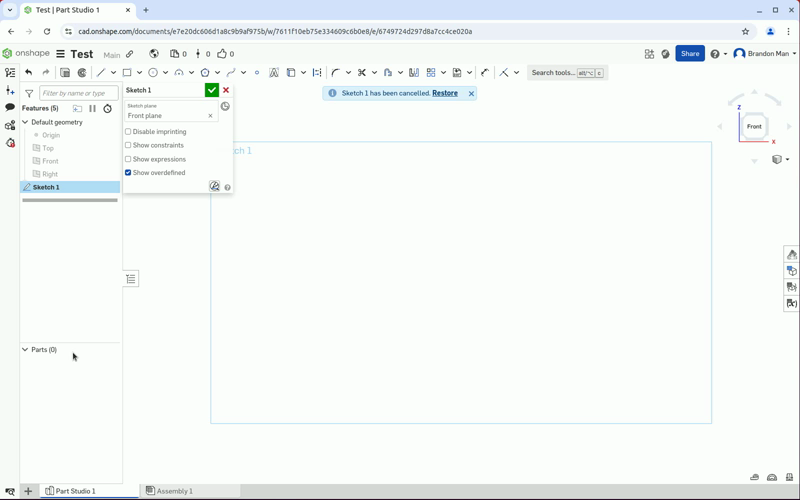
key(y)
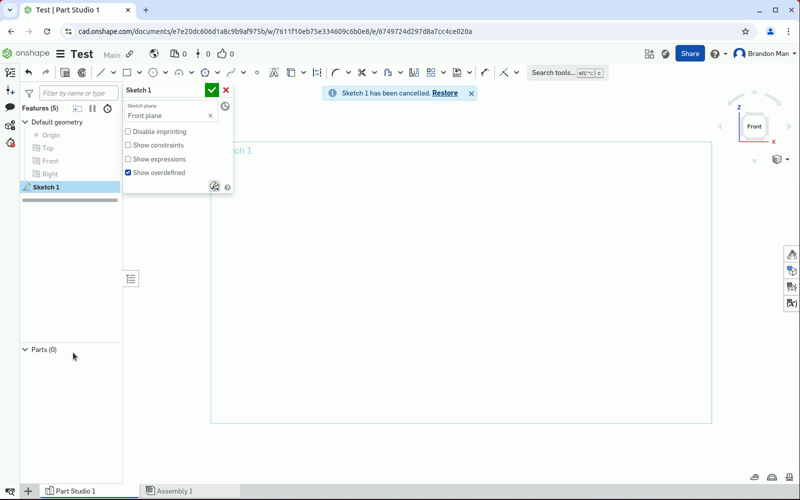
key(l)
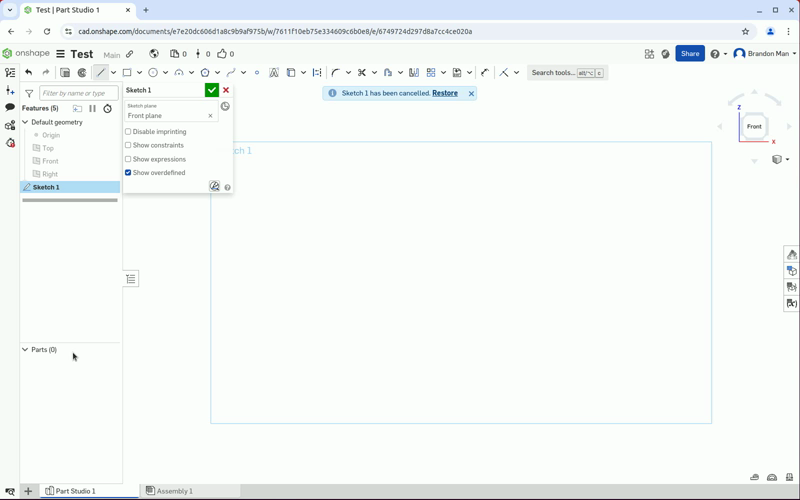
key_down(shift)
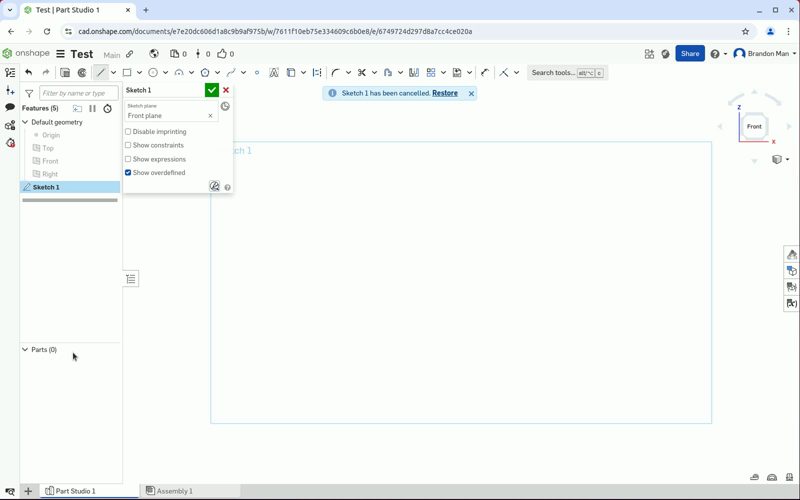
mouse_move(495, 215)
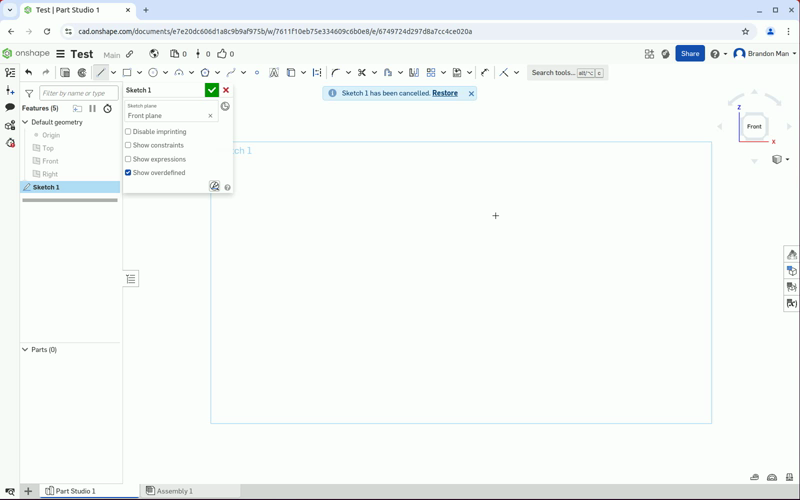
click(495, 215)
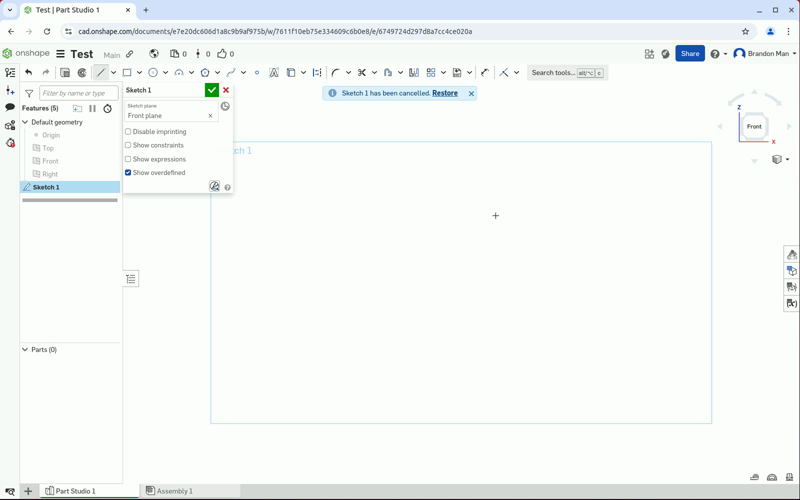
key_up(shift)
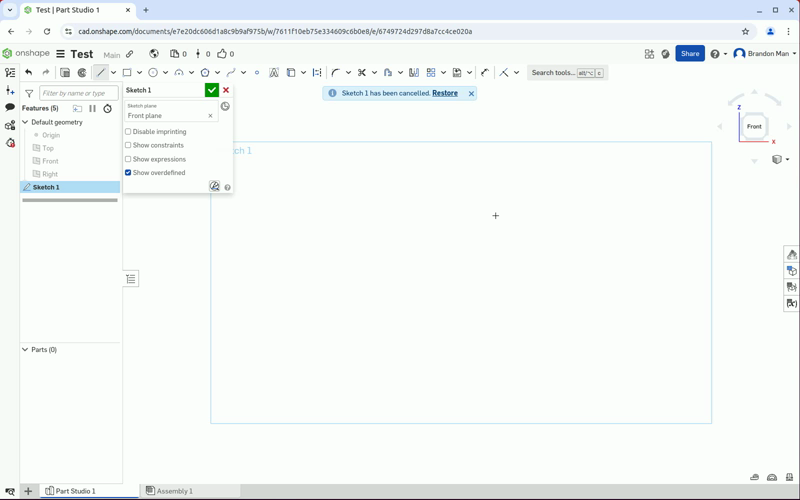
key_down(shift)
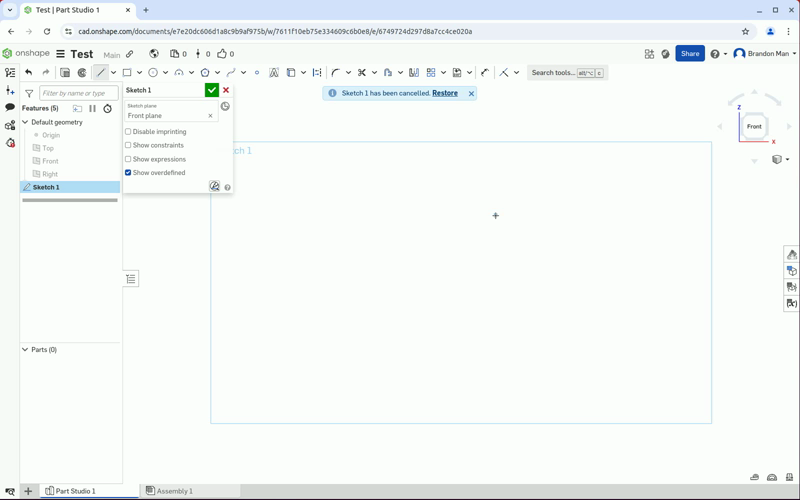
mouse_move(569, 215)
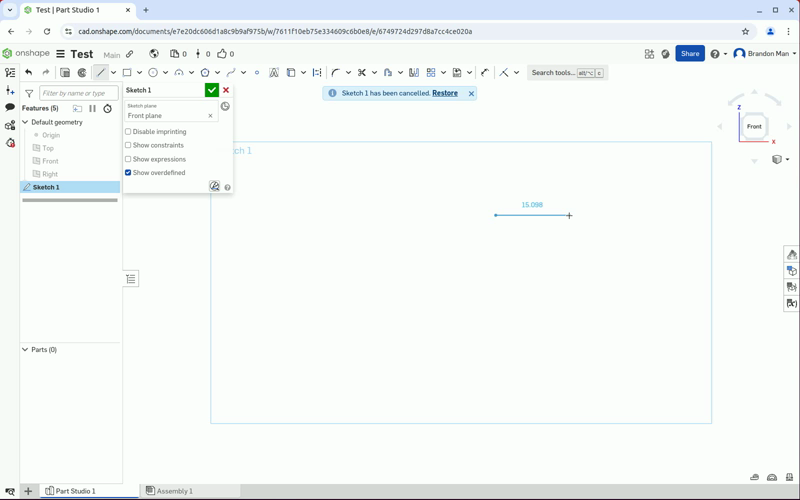
click(569, 215)
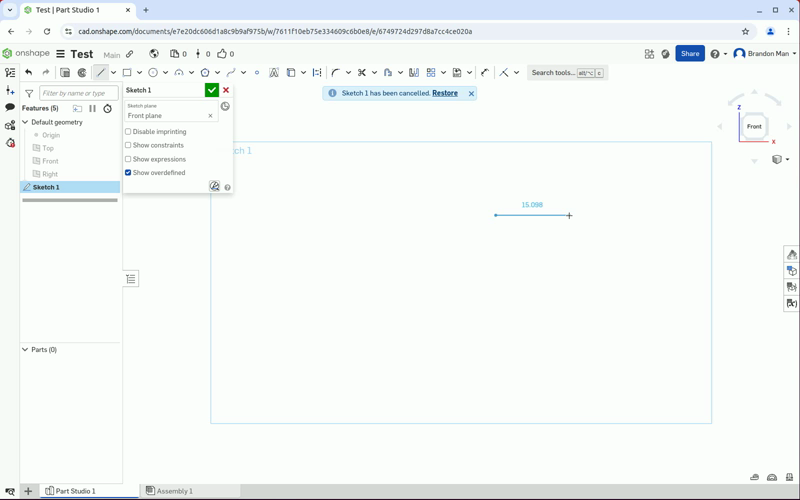
key_up(shift)
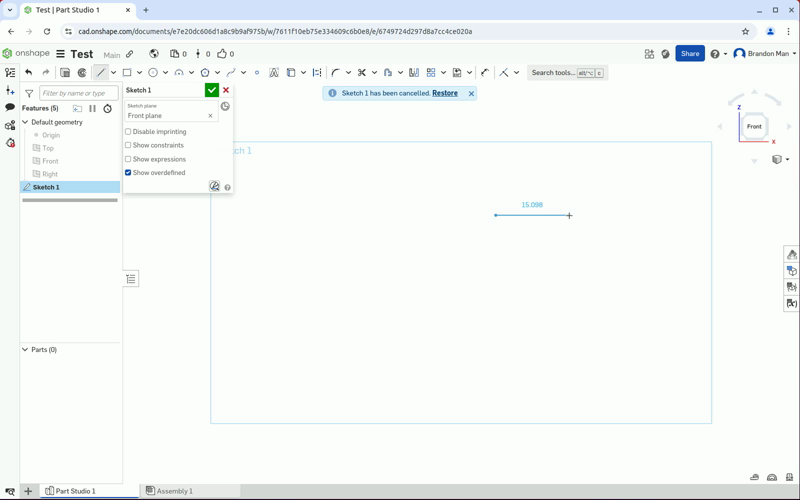
key_down(shift)
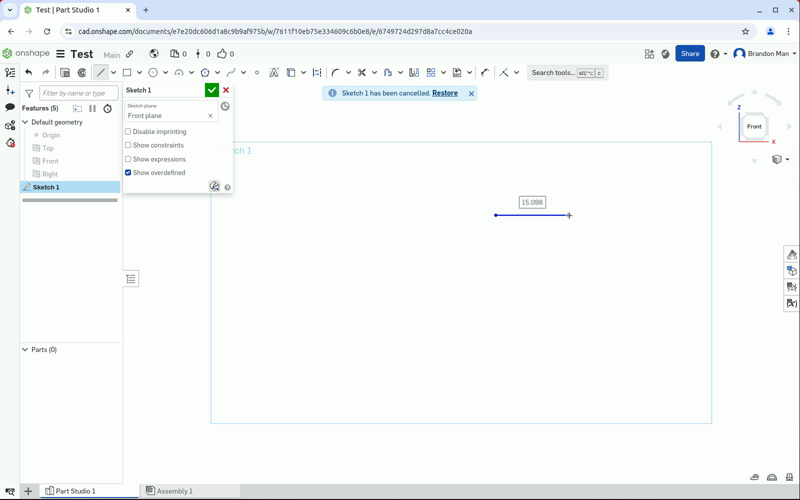
mouse_move(589, 215)
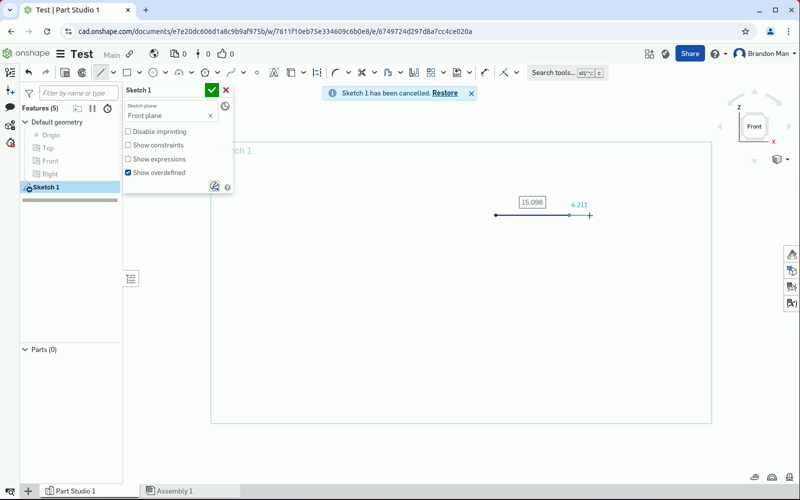
mouse_move(569, 169)
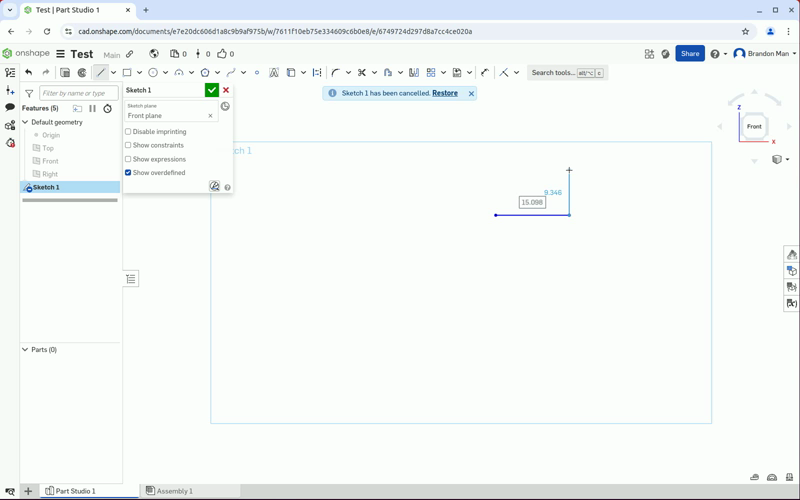
click(569, 169)
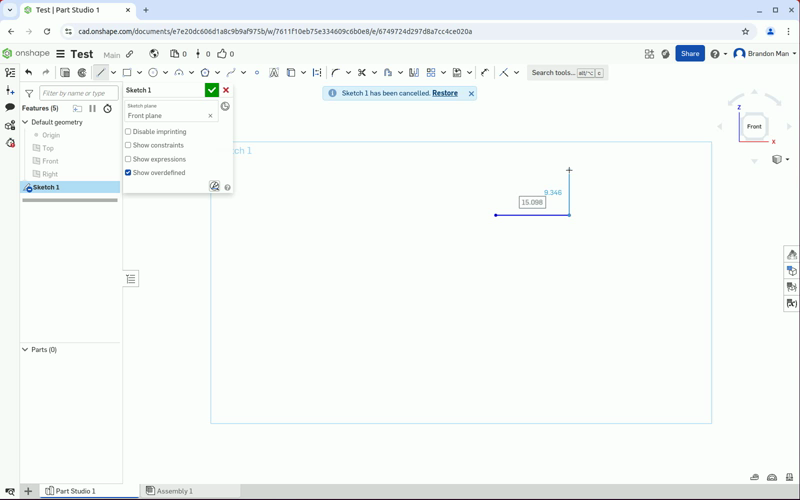
key_up(shift)
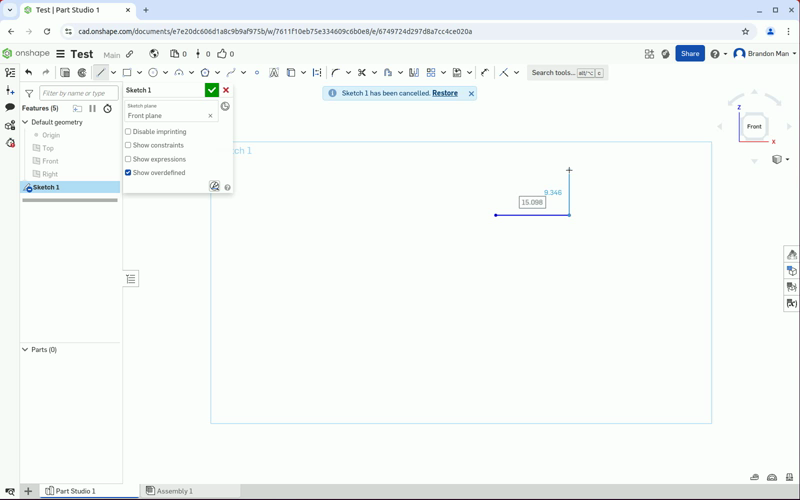
key_down(shift)
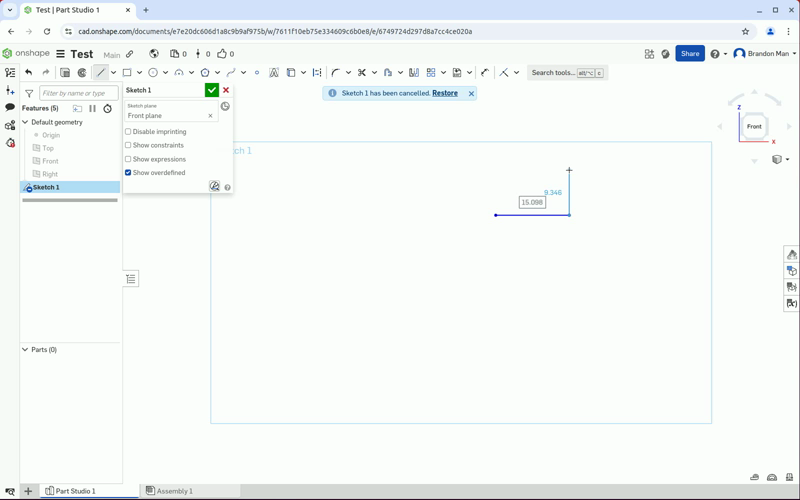
mouse_move(495, 169)
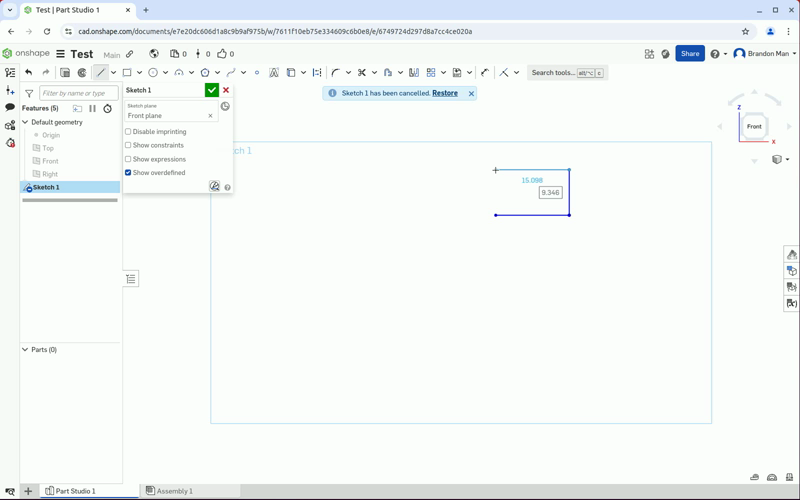
click(495, 169)
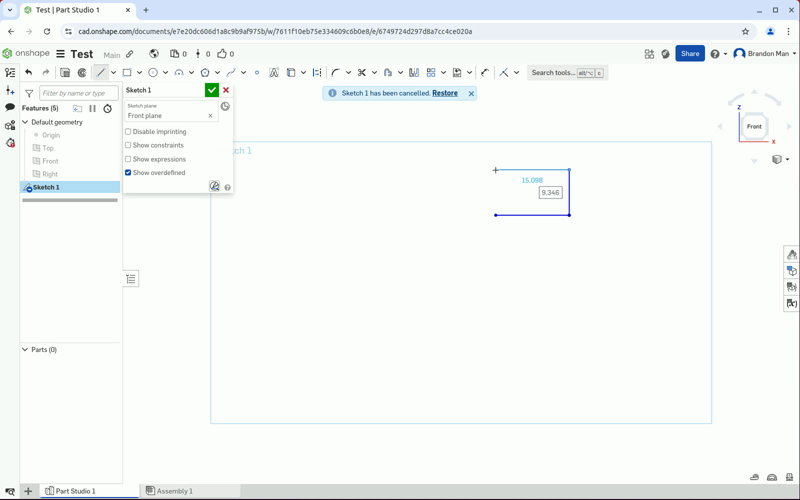
key_up(shift)
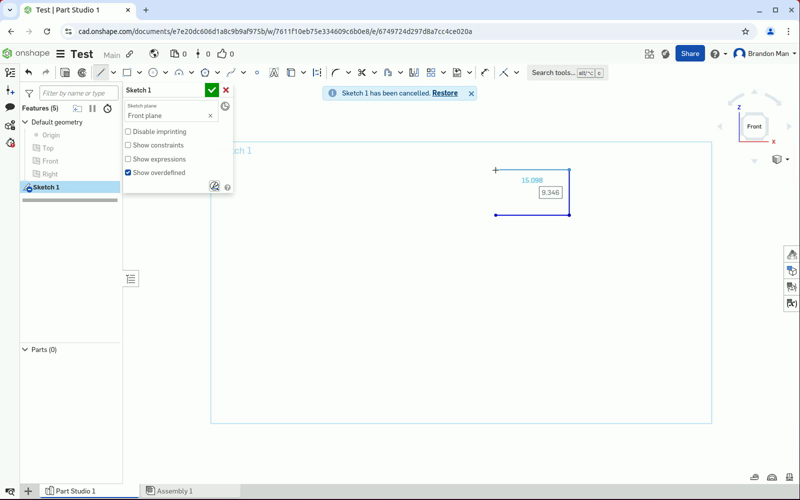
mouse_move(525, 169)
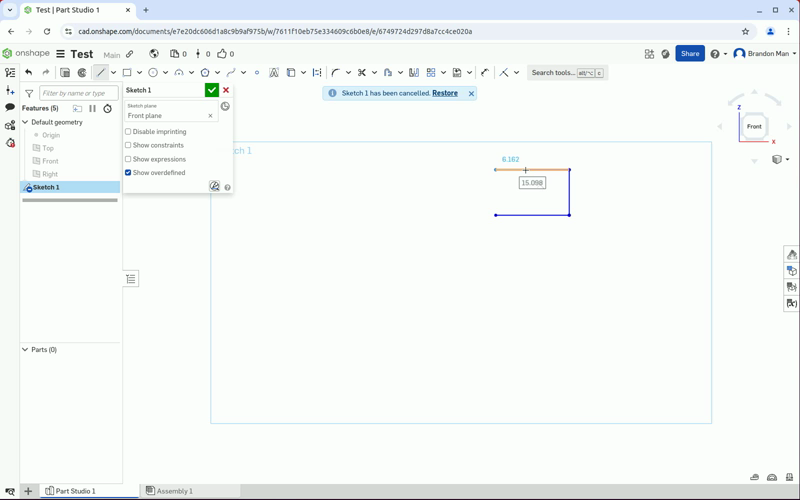
key_down(shift)
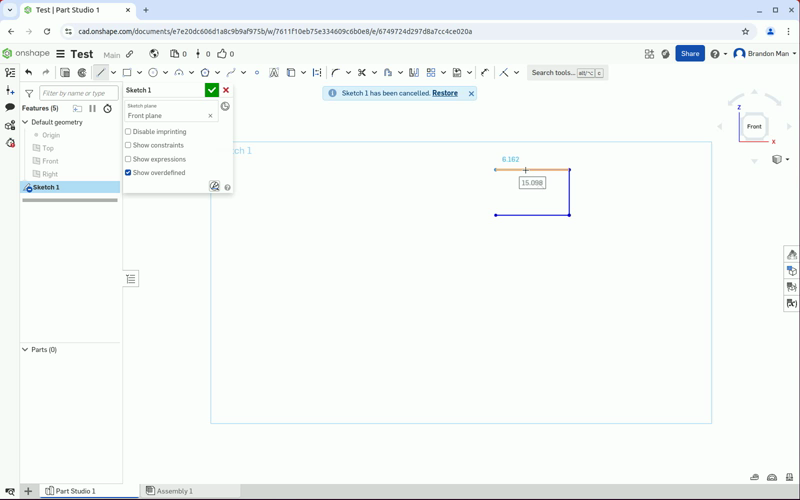
mouse_move(495, 215)
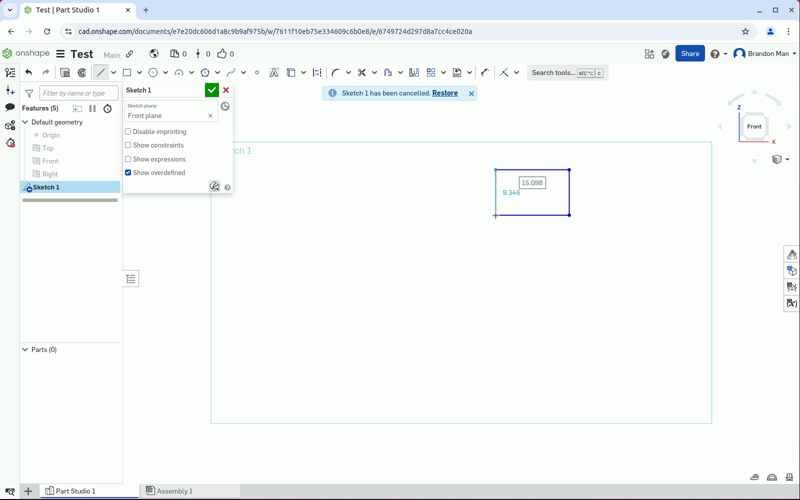
key_up(shift)
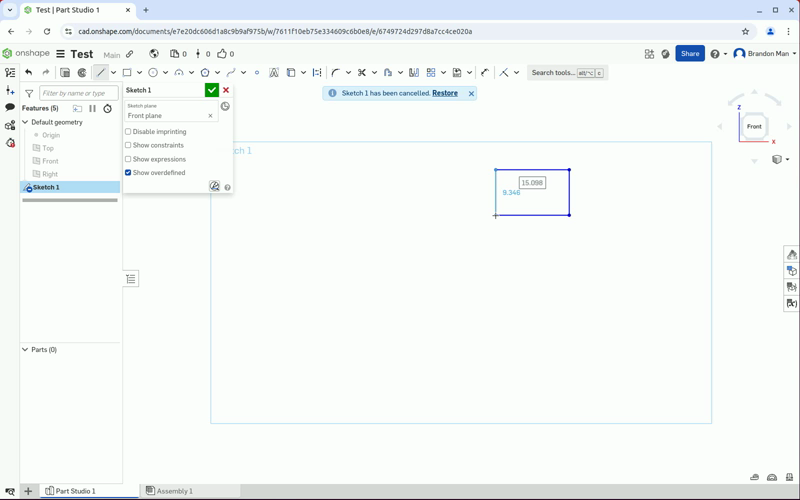
click(495, 215)
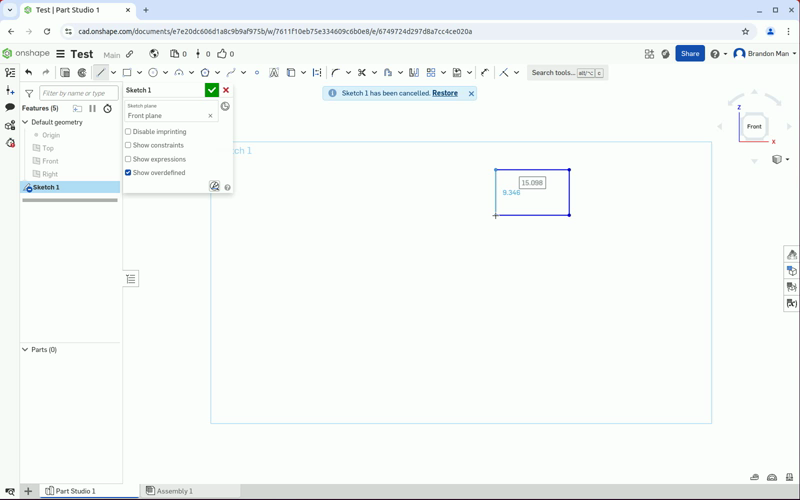
key(esc)
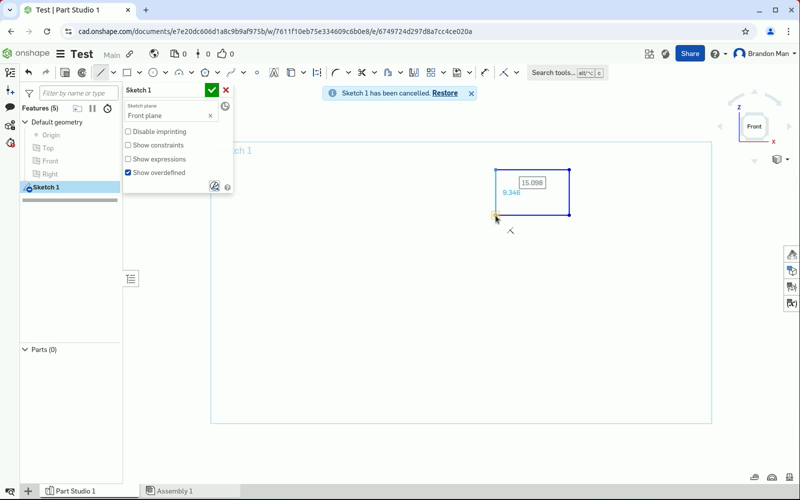
mouse_move(542, 190)
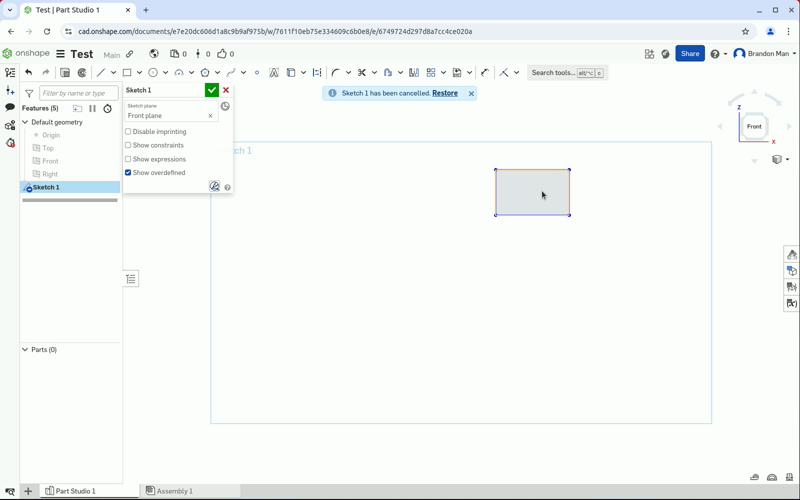
click(542, 190)
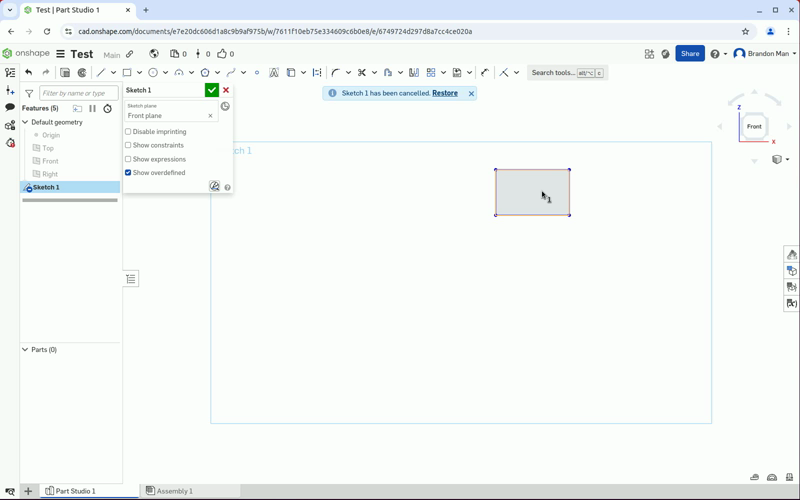
mouse_move(73, 352)
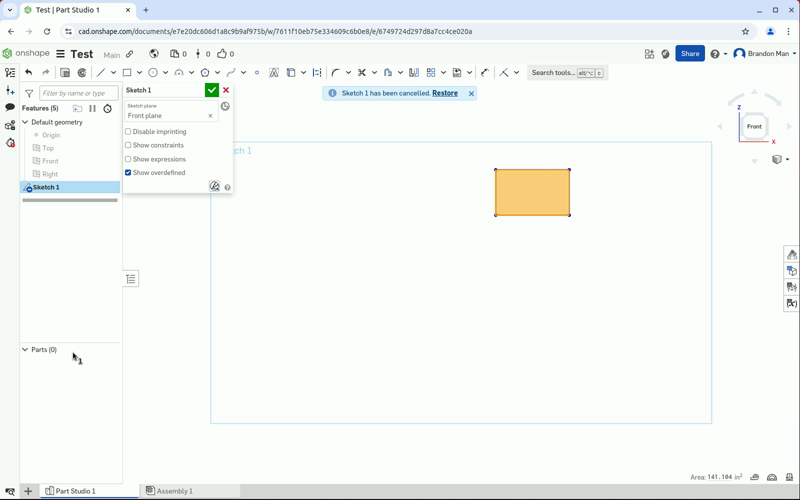
key(shift+y)
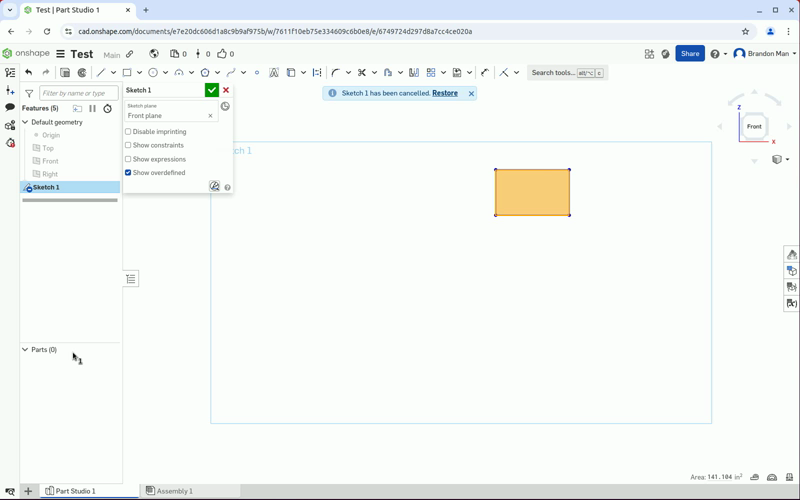
key(shift+e)
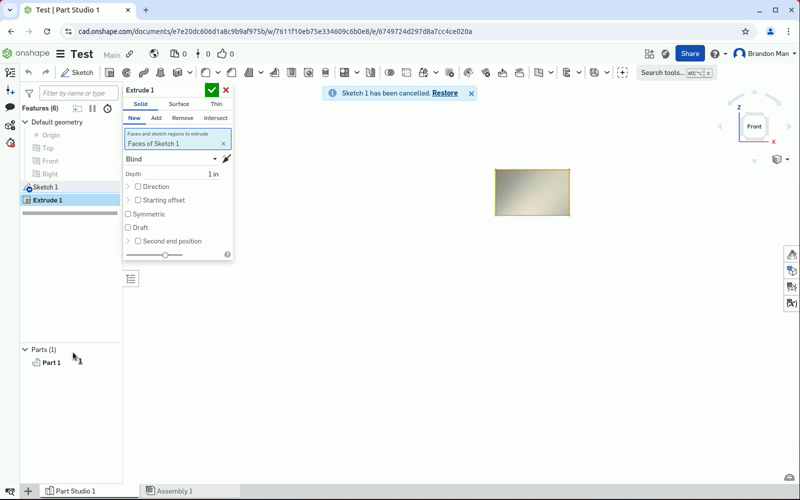
mouse_move(143, 106)
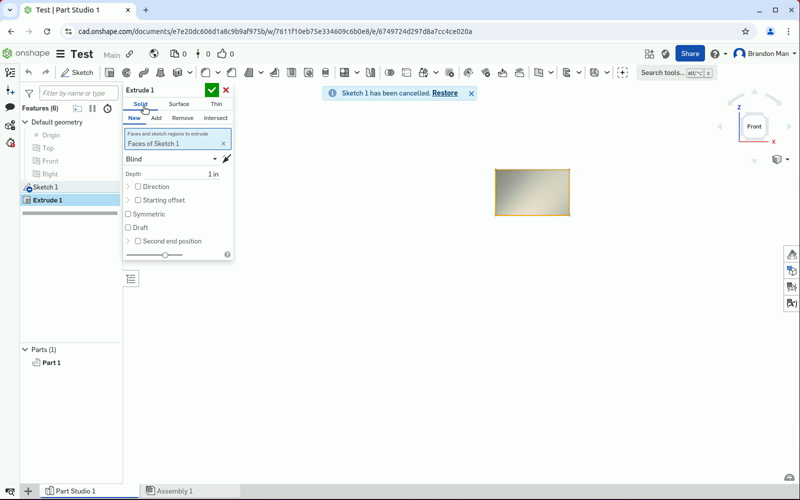
click(143, 106)
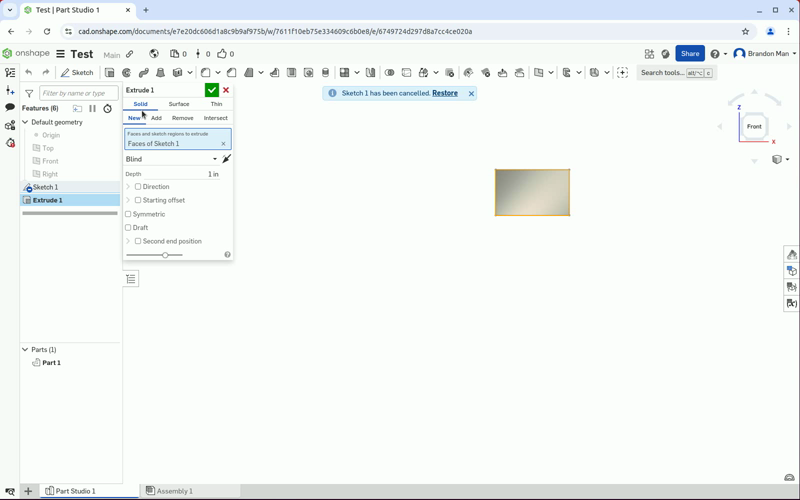
mouse_move(137, 120)
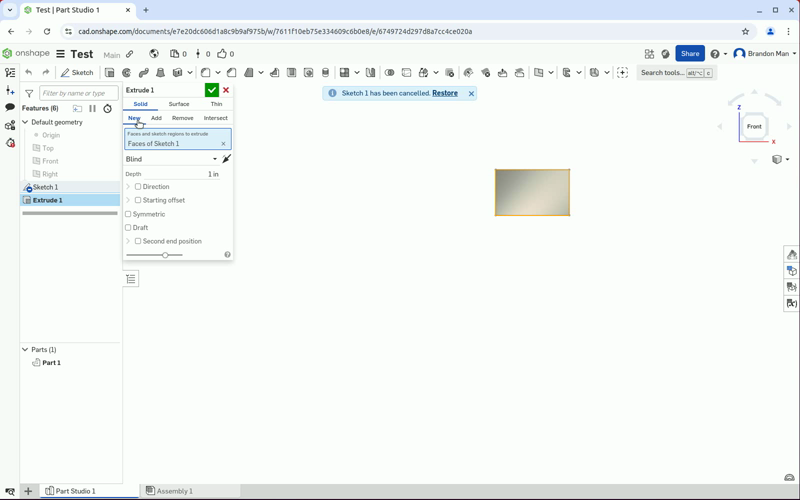
click(137, 120)
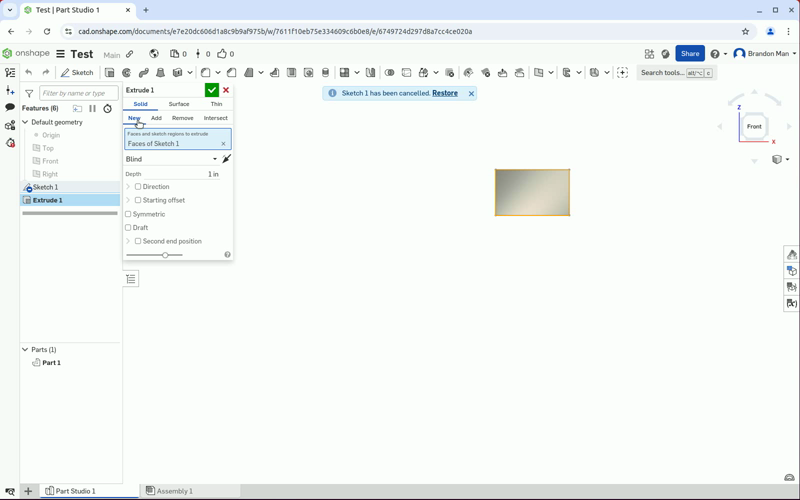
key(tab, 4)
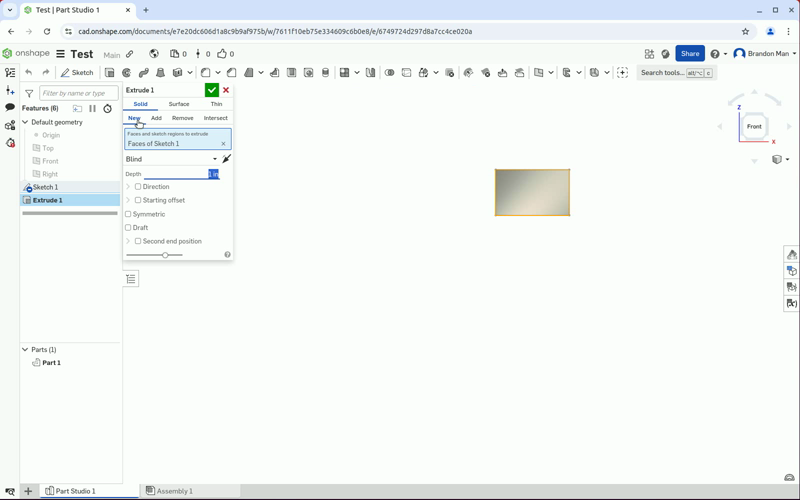
text(33.218)
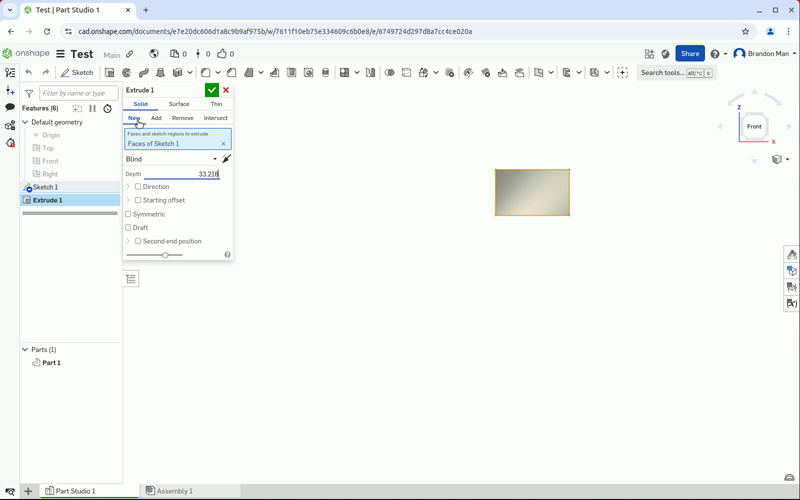
key(tab, 3)
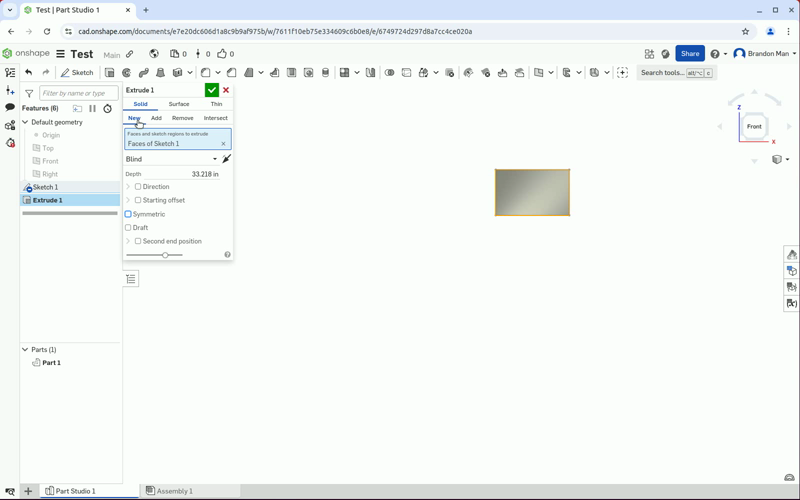
key(space)
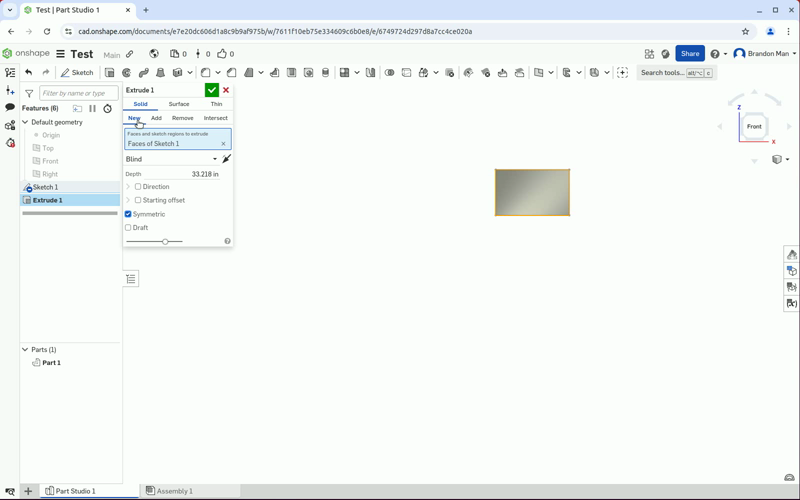
key(enter)
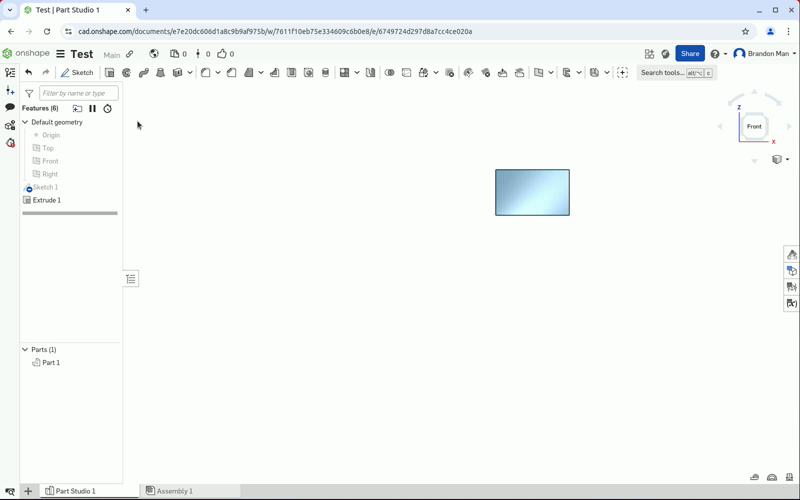
key(shift+h)
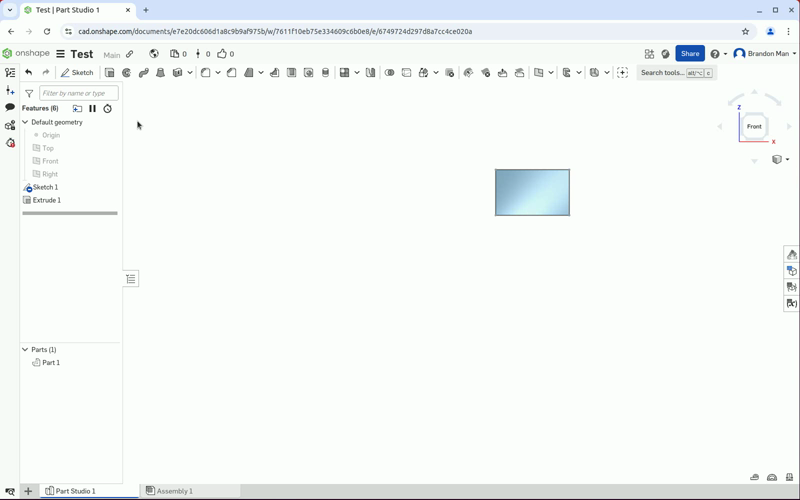
key(shift+h)
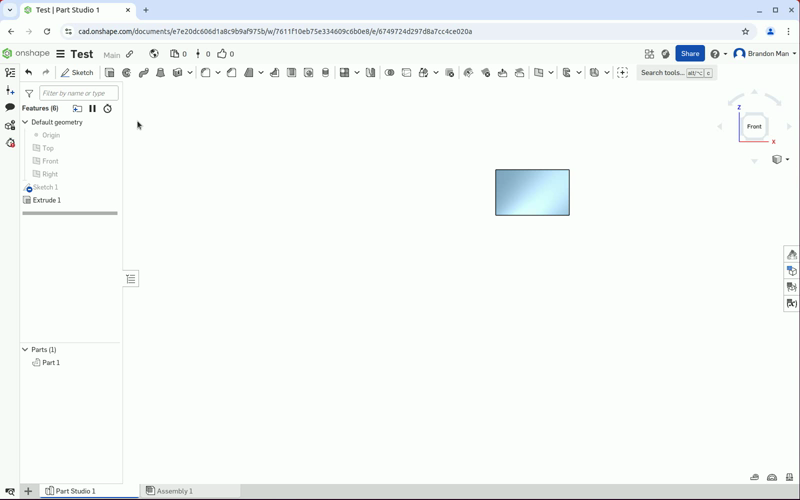
mouse_move(73, 189)
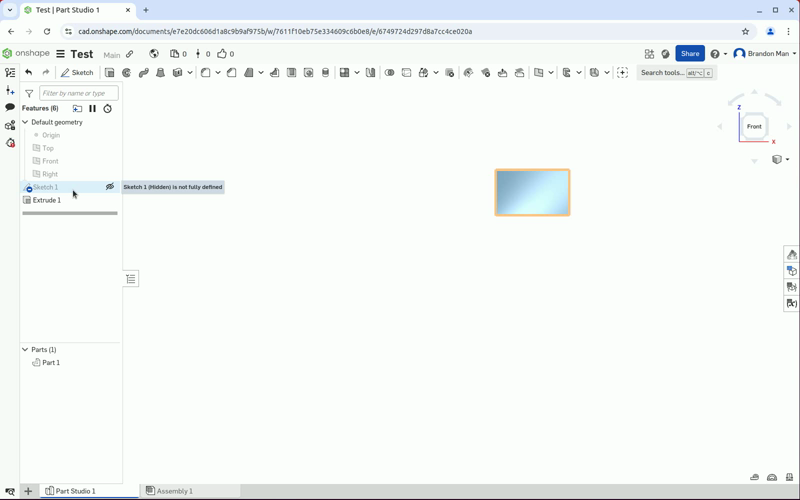
click(73, 189)
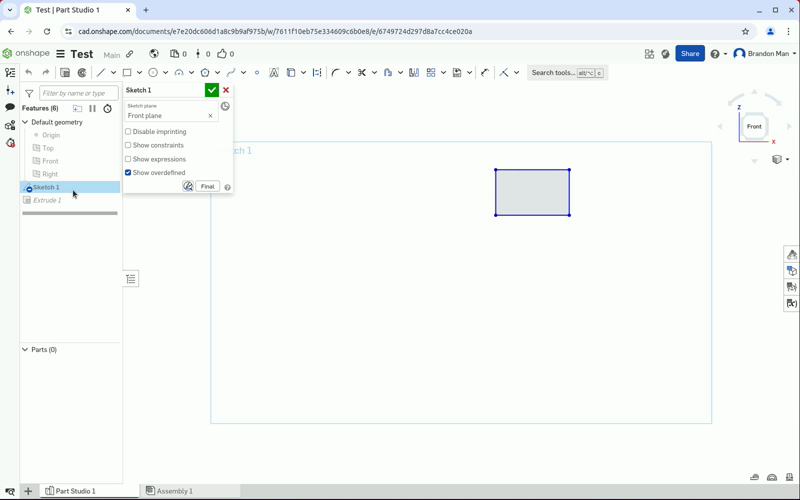
mouse_move(229, 92)
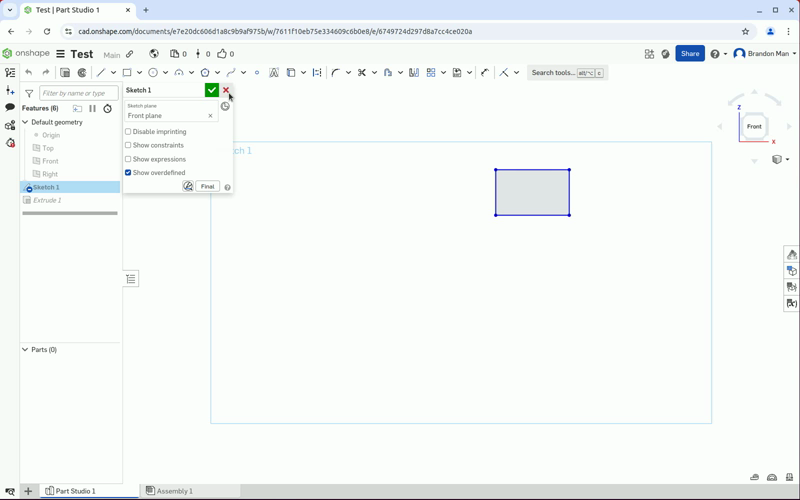
click(229, 92)
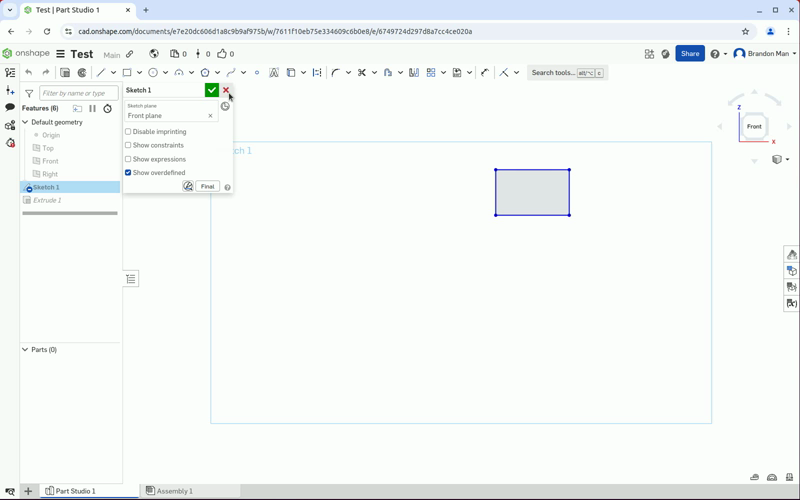
key(shift+s)
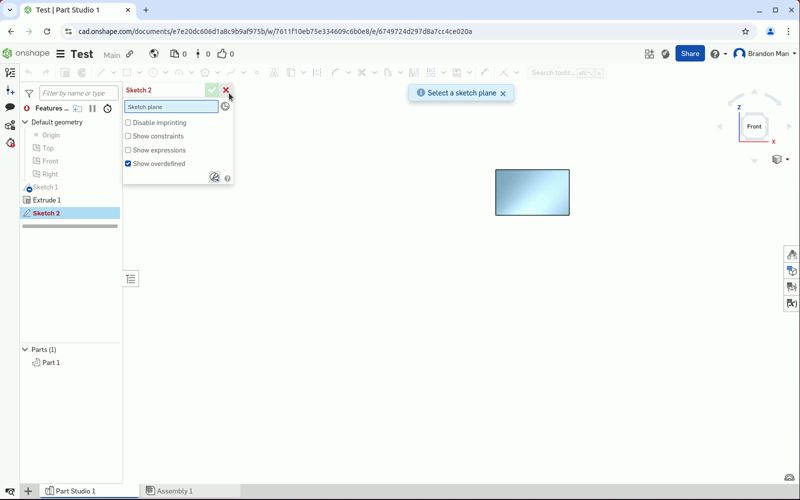
mouse_move(73, 163)
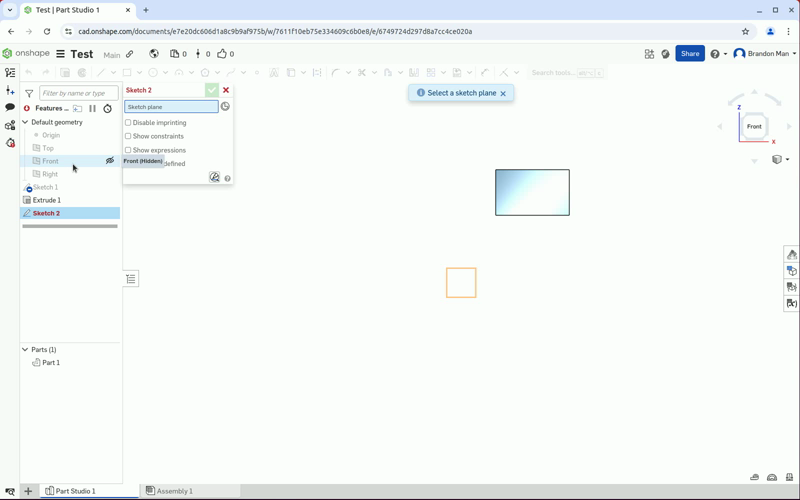
click(73, 163)
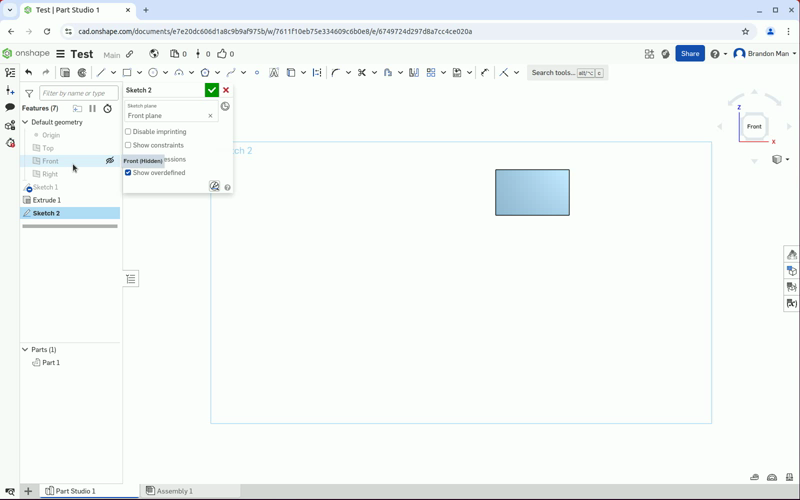
mouse_move(73, 352)
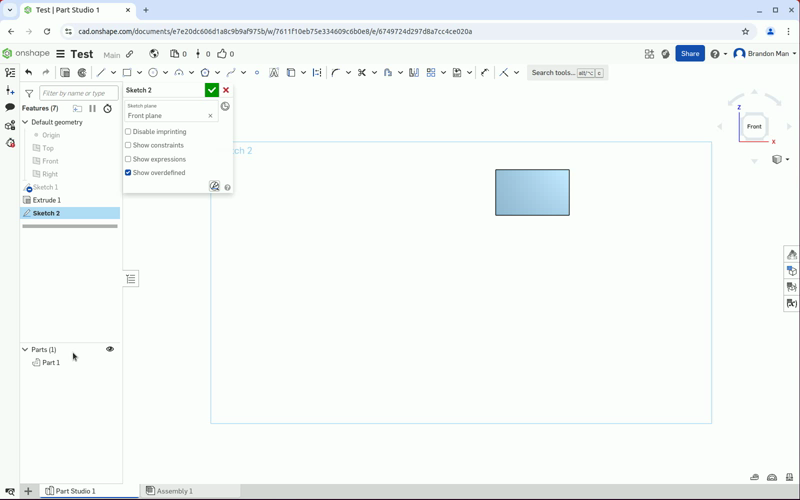
key(y)
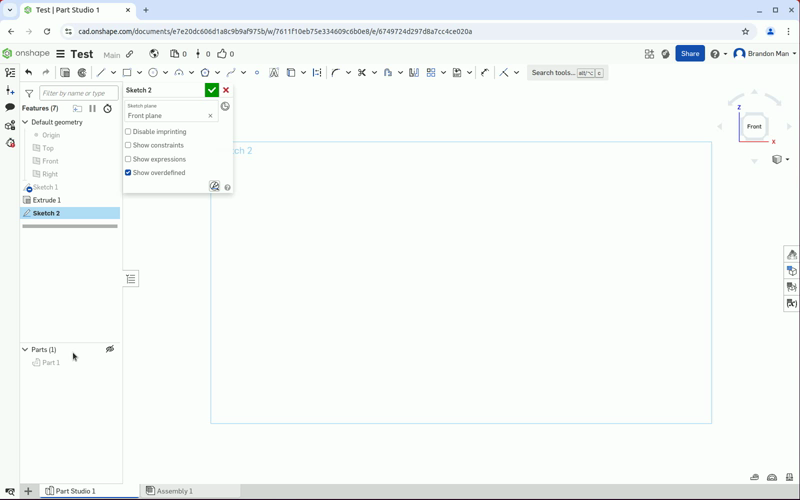
key(l)
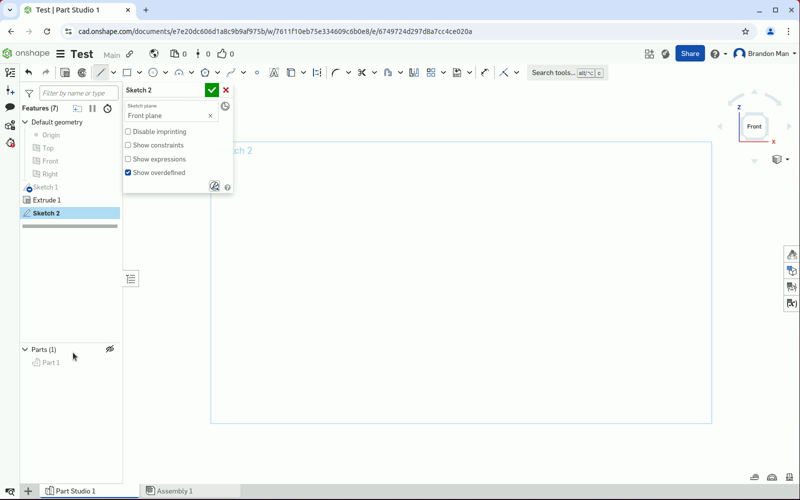
key_down(shift)
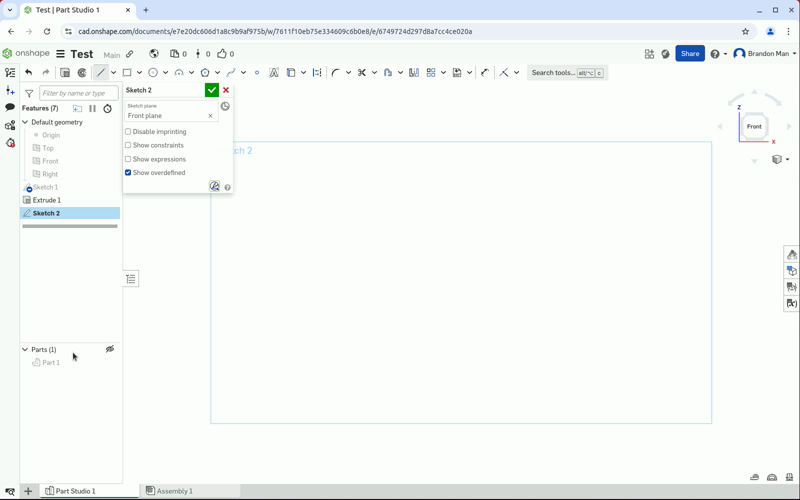
mouse_move(424, 260)
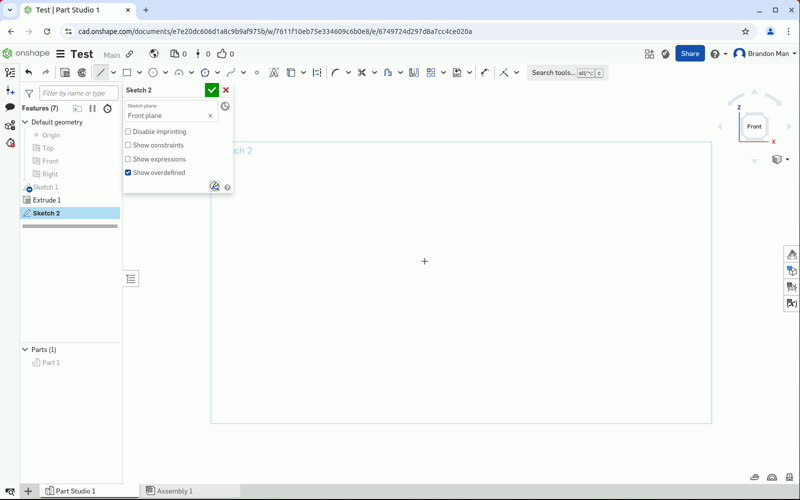
click(424, 260)
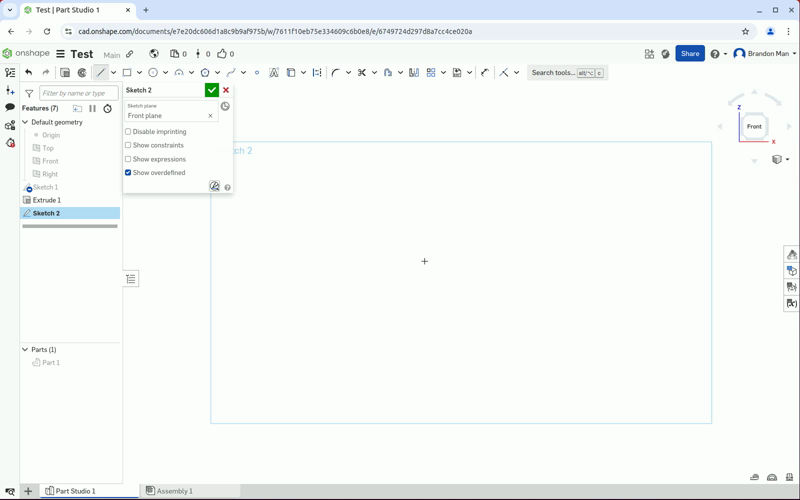
key_up(shift)
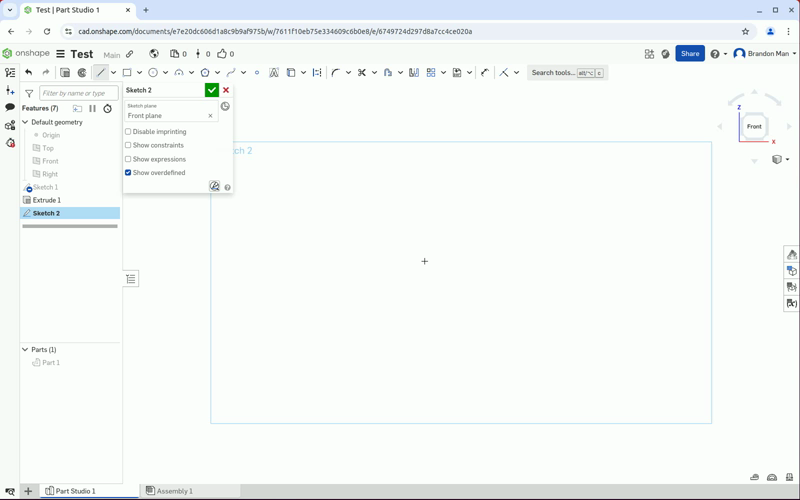
key_down(shift)
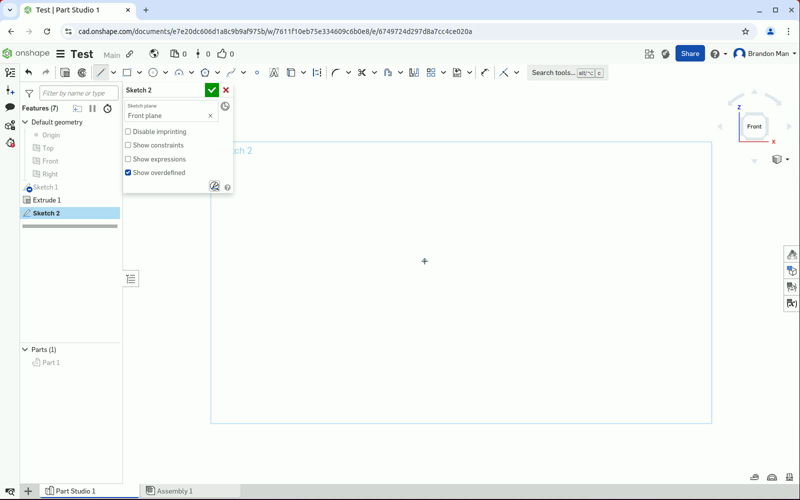
mouse_move(568, 260)
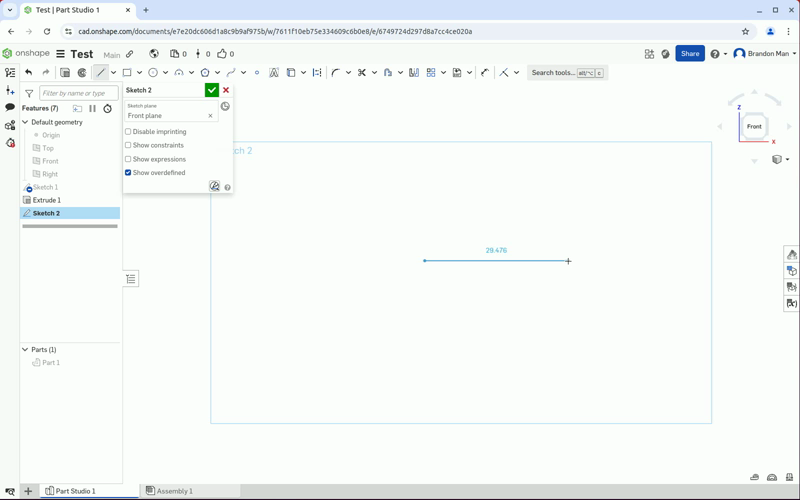
click(568, 260)
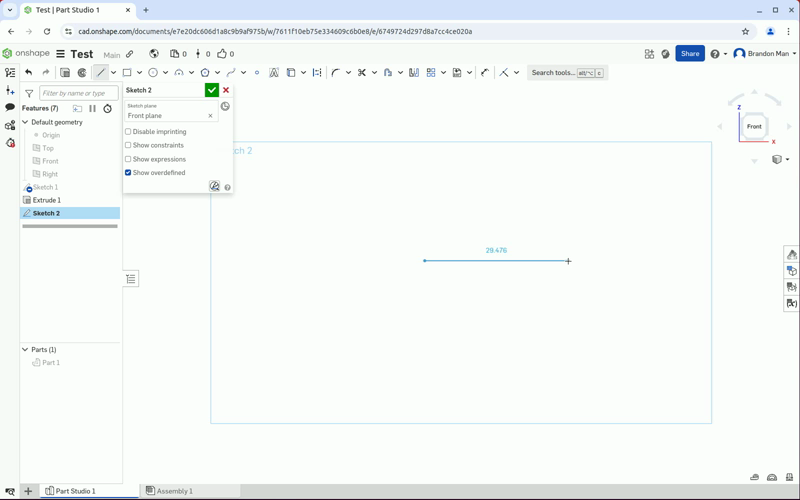
key_up(shift)
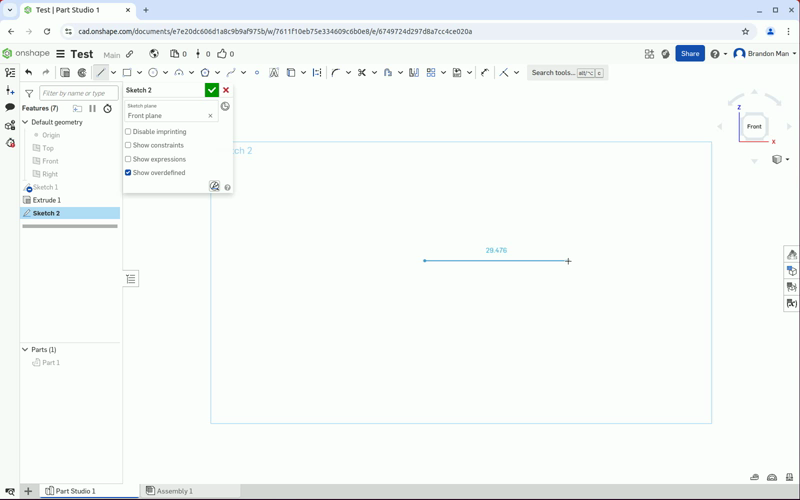
key_down(shift)
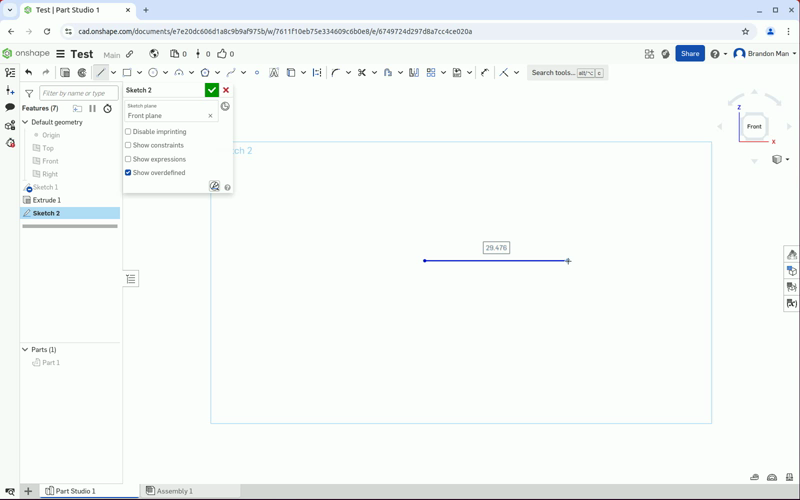
mouse_move(589, 260)
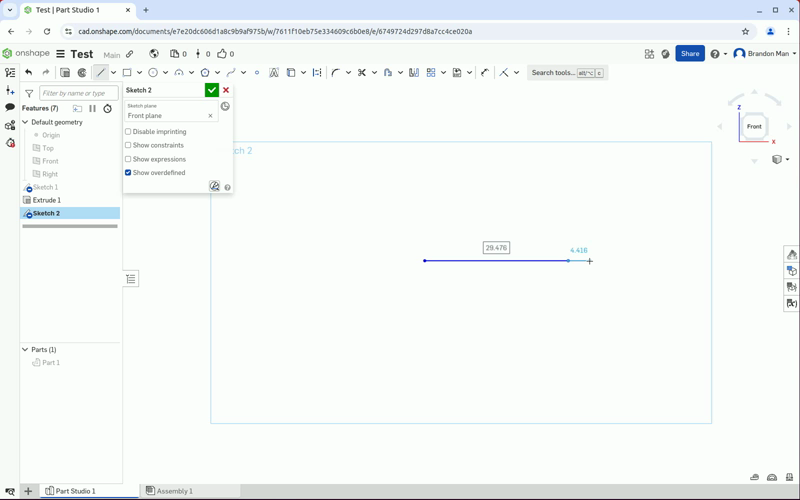
mouse_move(568, 215)
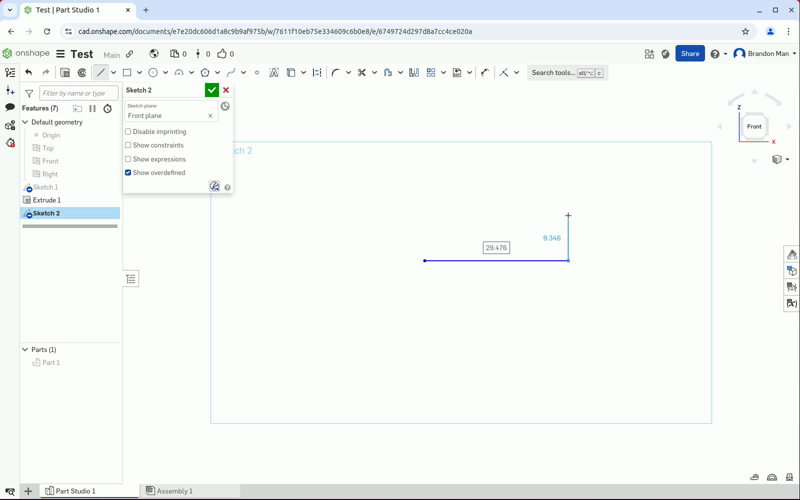
click(568, 215)
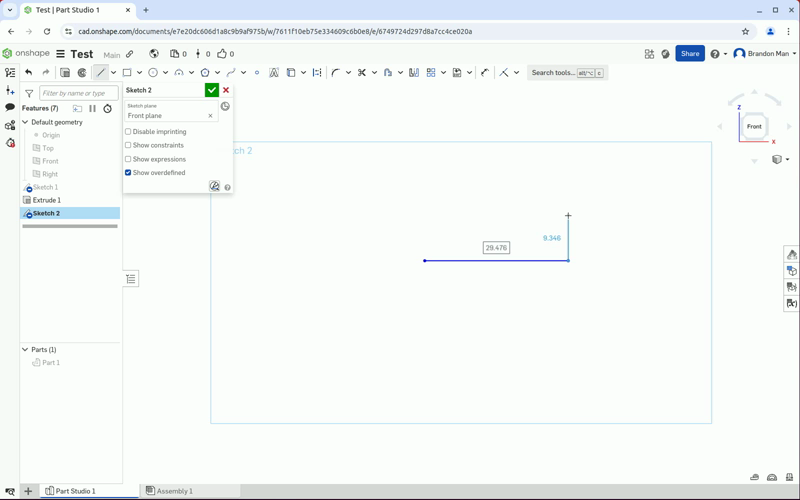
key_up(shift)
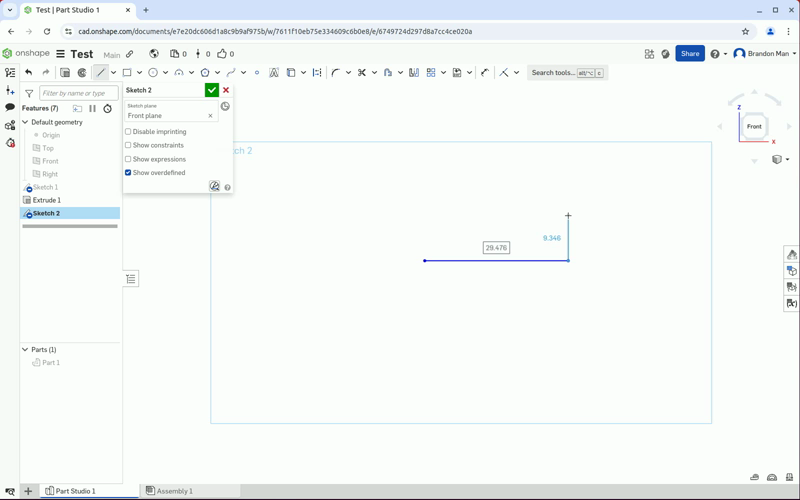
key_down(shift)
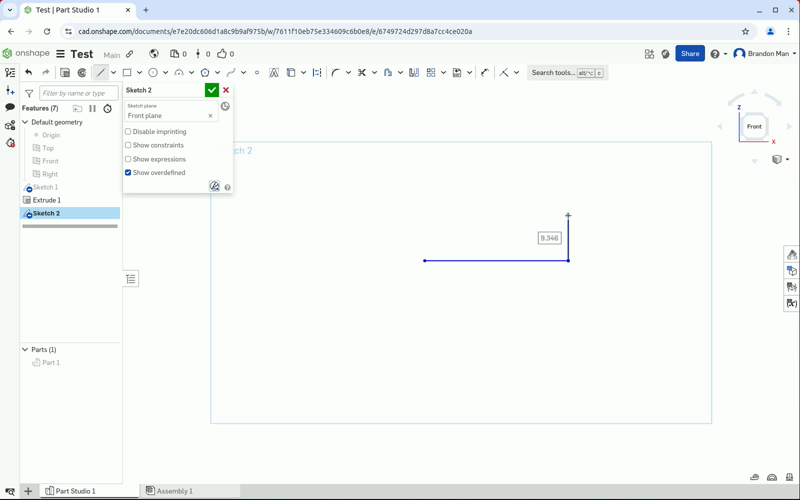
mouse_move(497, 215)
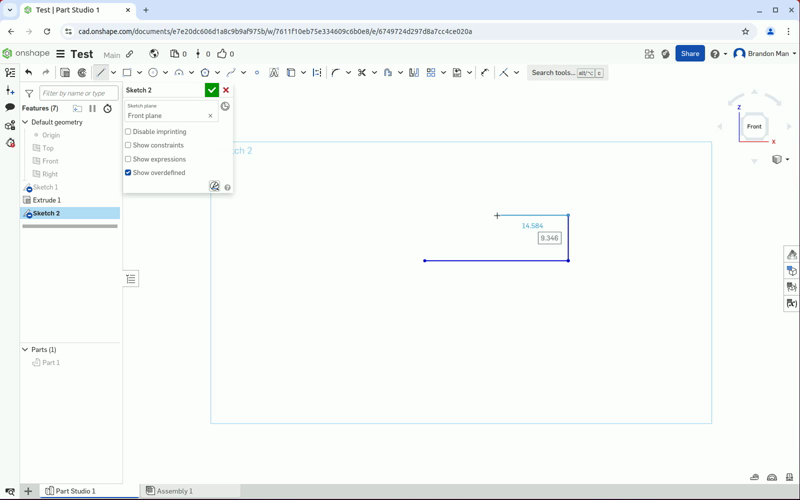
click(497, 215)
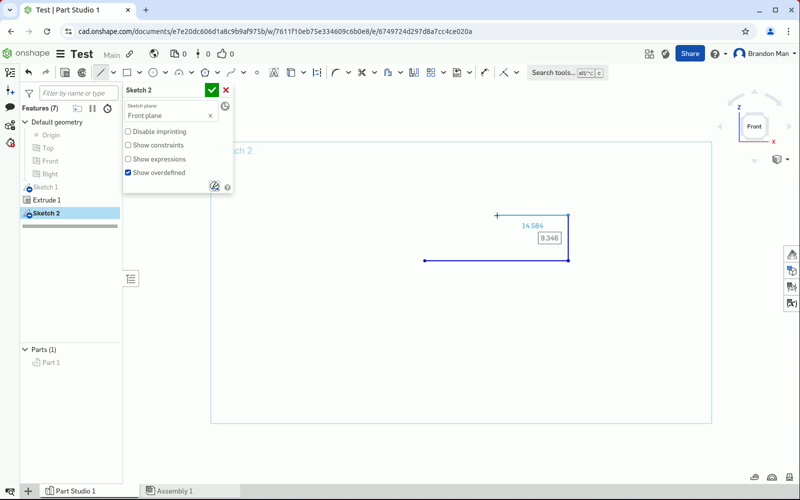
key_up(shift)
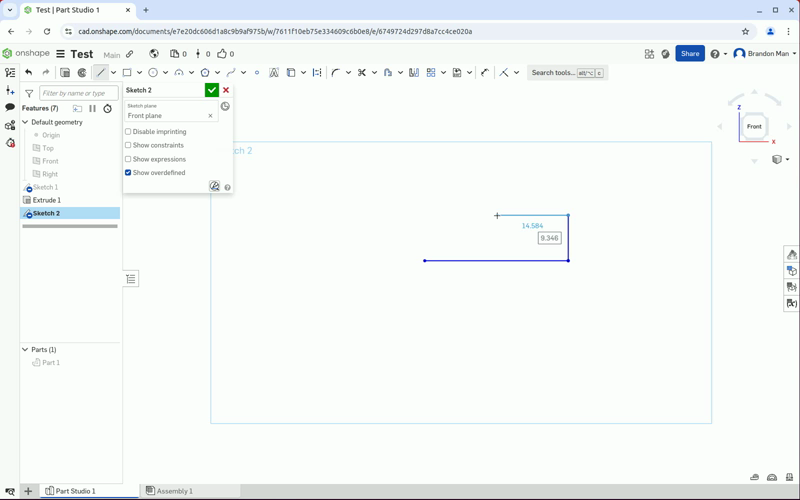
key_down(shift)
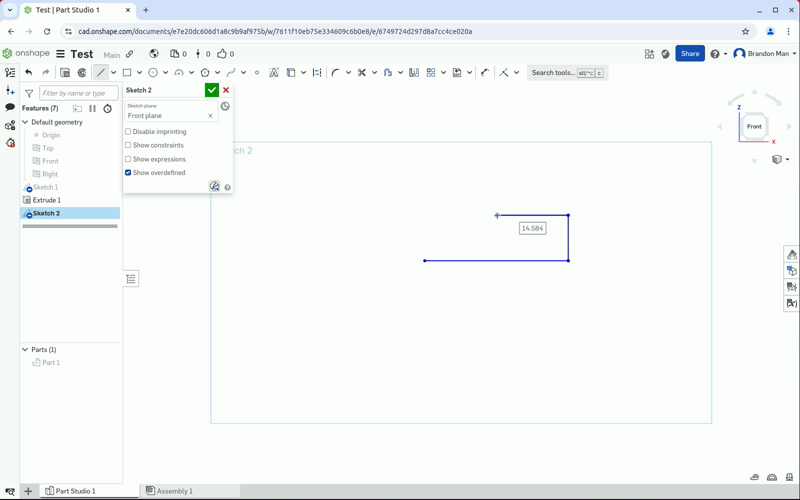
mouse_move(424, 215)
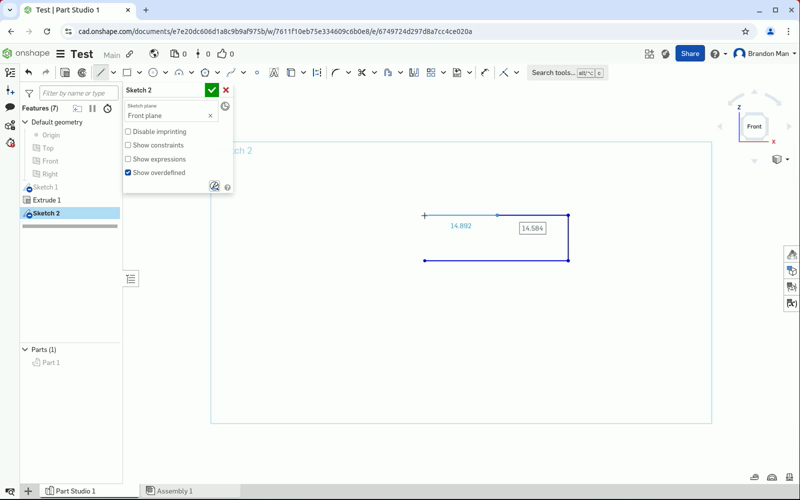
click(424, 215)
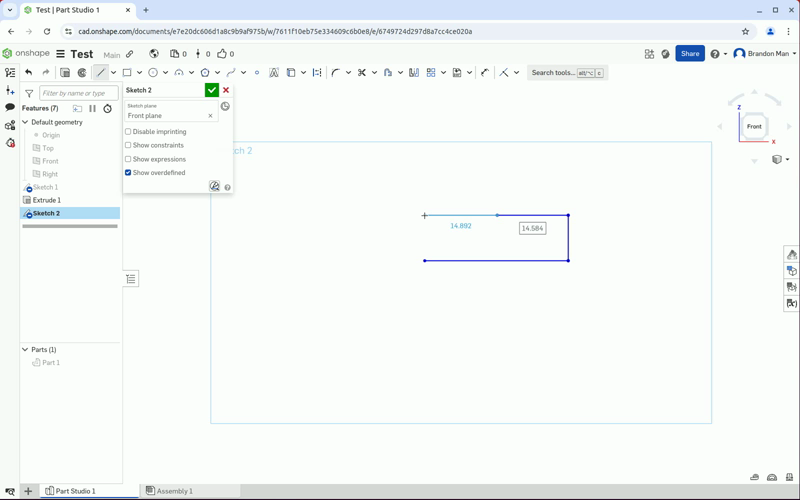
key_up(shift)
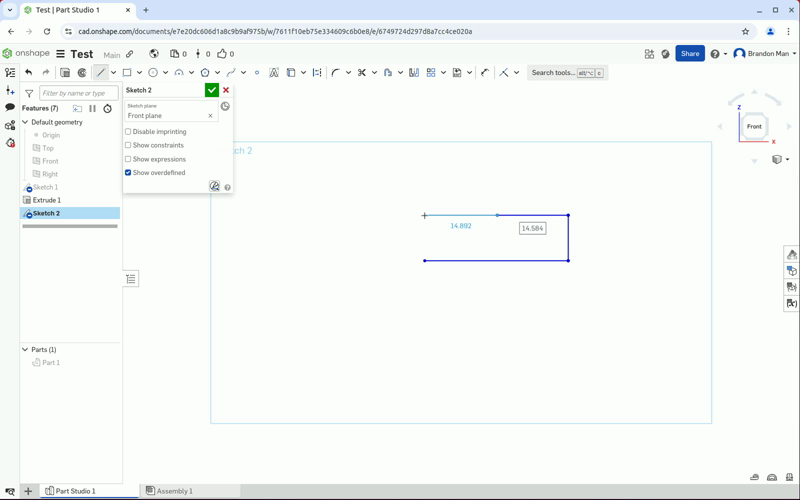
mouse_move(454, 215)
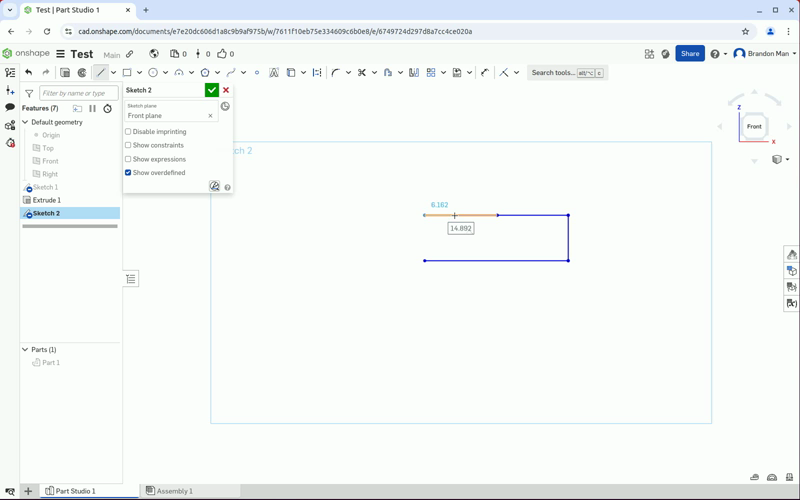
key_down(shift)
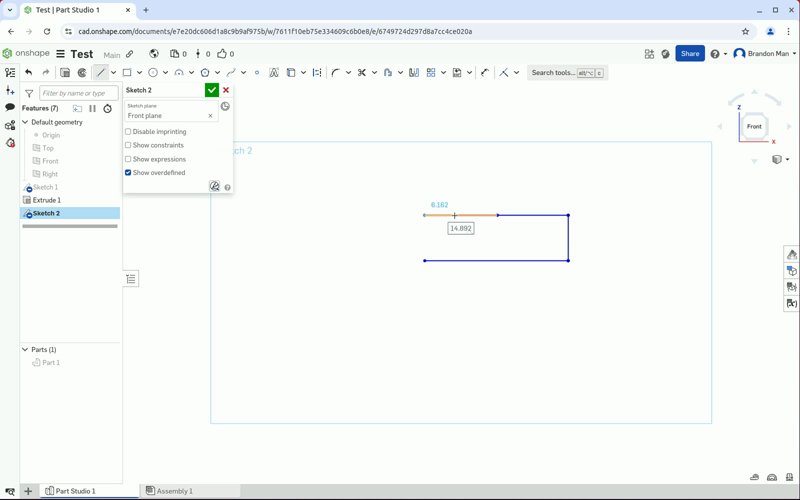
mouse_move(424, 260)
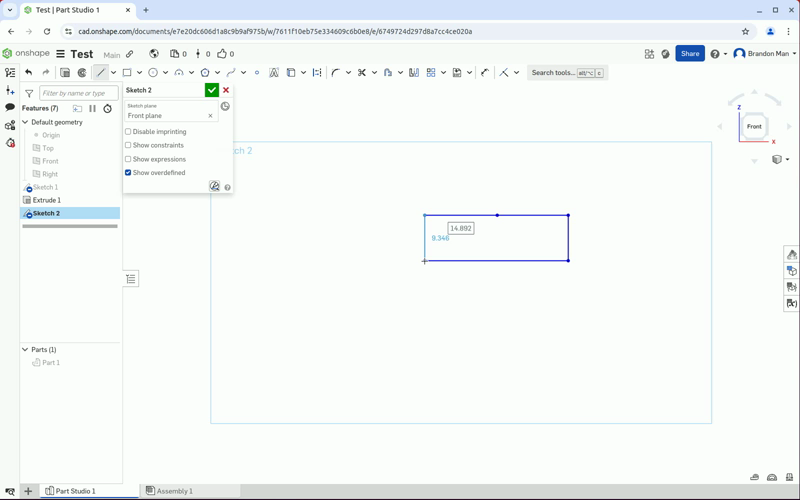
key_up(shift)
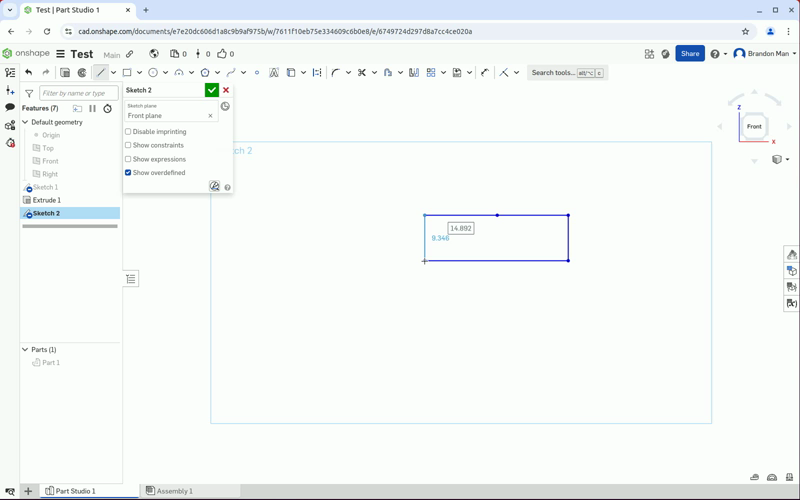
click(424, 260)
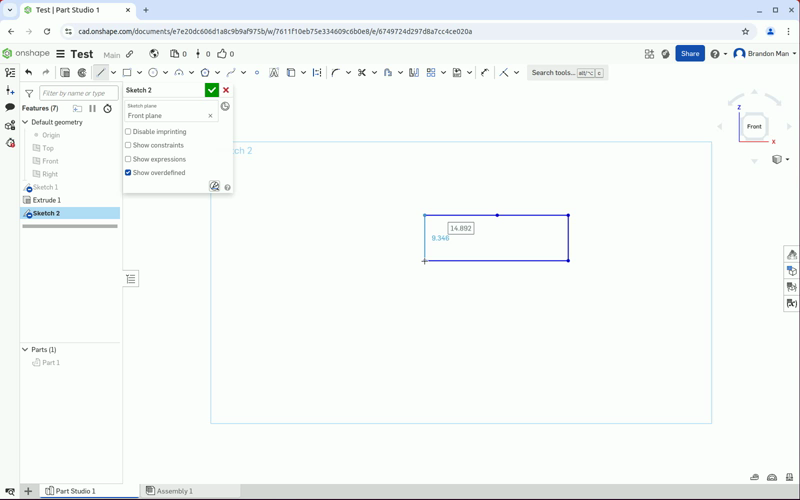
key(esc)
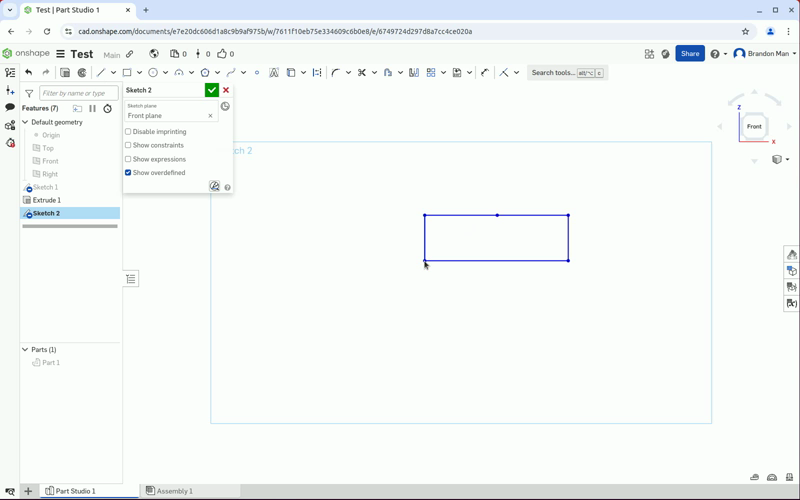
mouse_move(441, 227)
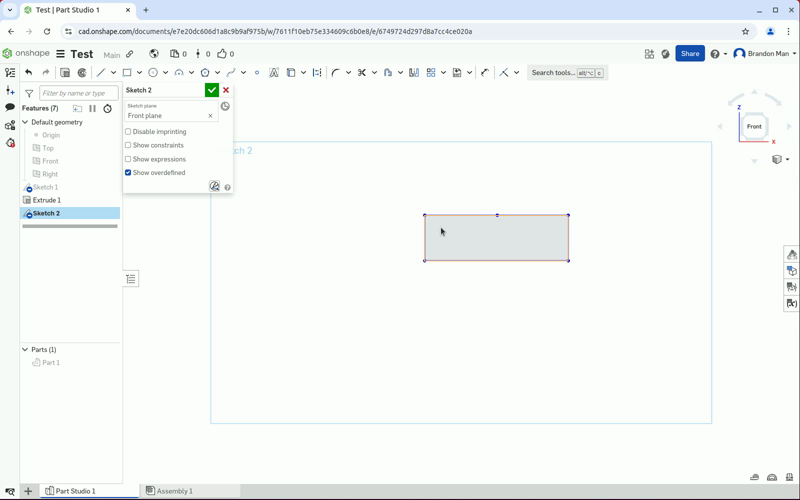
click(441, 227)
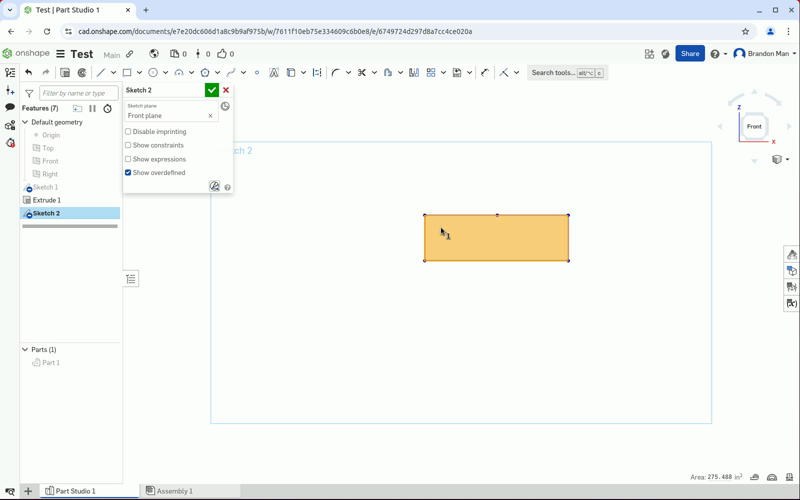
mouse_move(73, 352)
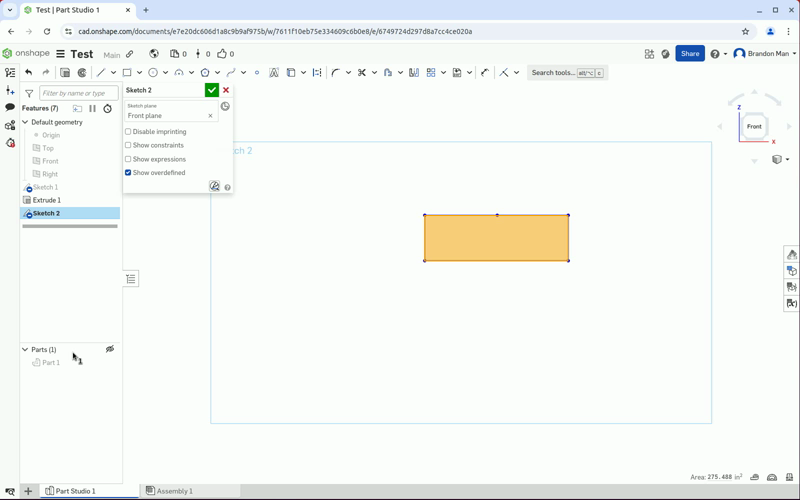
key(shift+y)
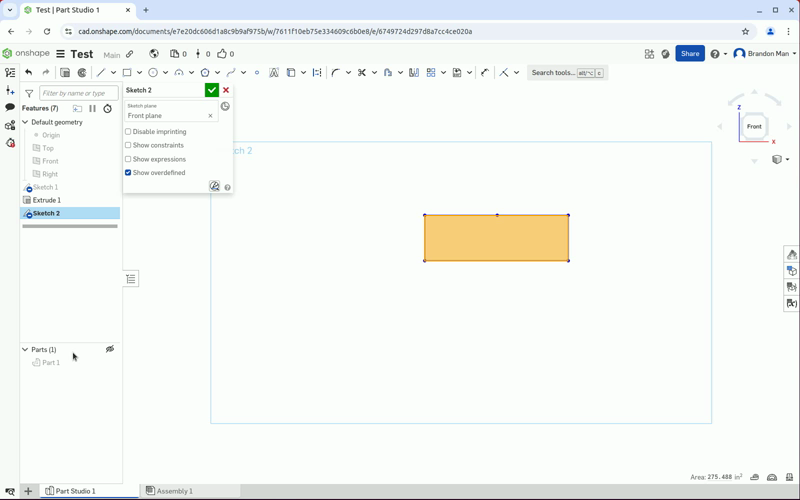
key(shift+e)
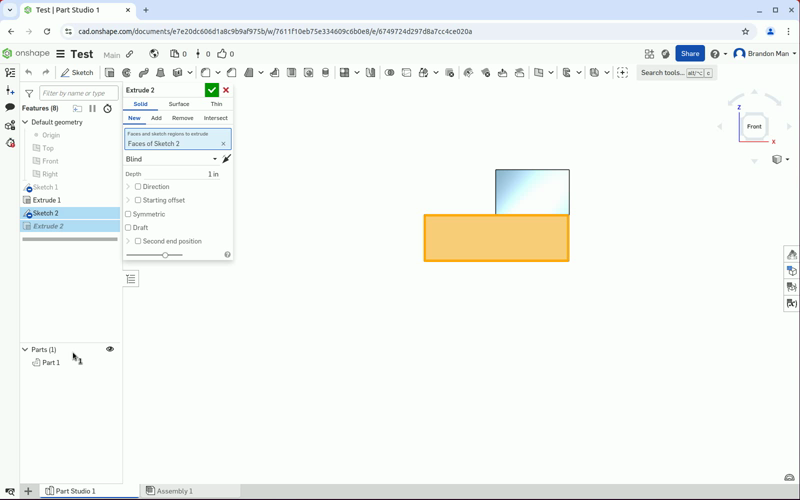
mouse_move(143, 106)
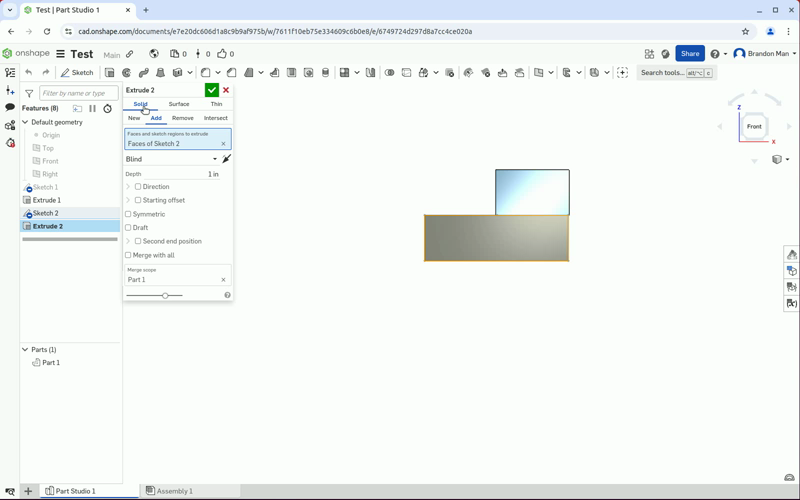
click(143, 106)
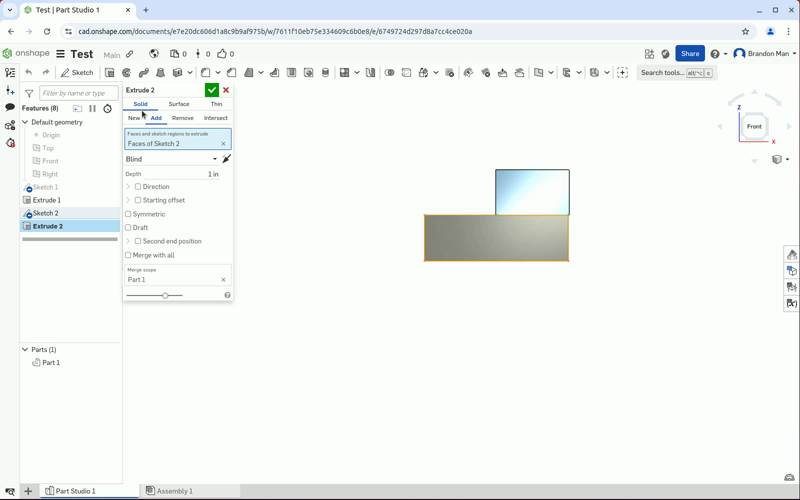
mouse_move(137, 120)
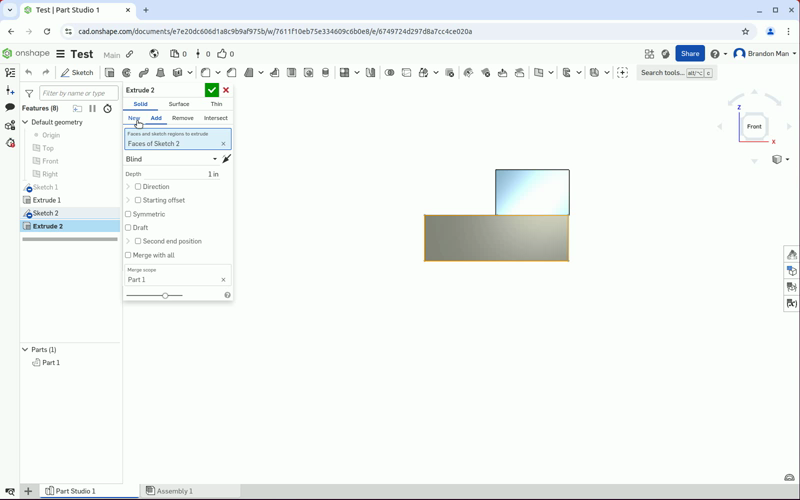
click(137, 120)
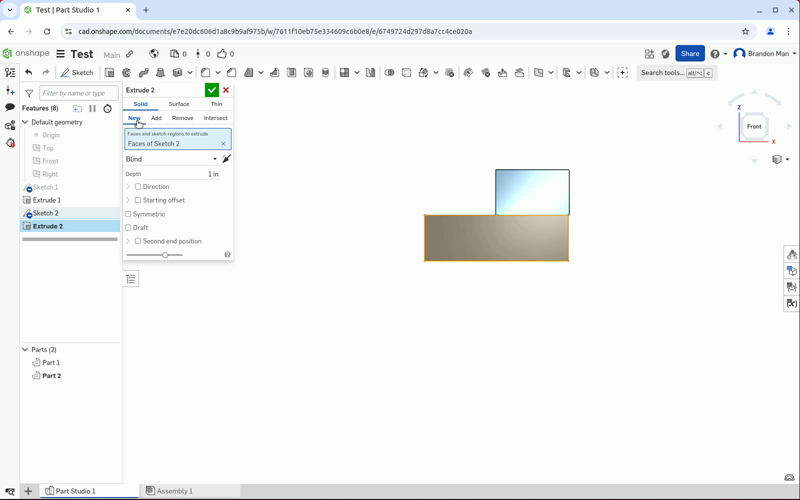
key(tab, 4)
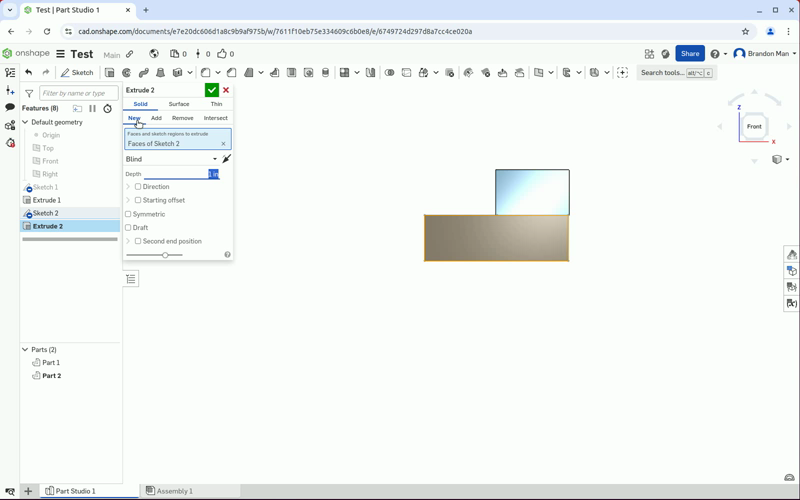
text(33.218)
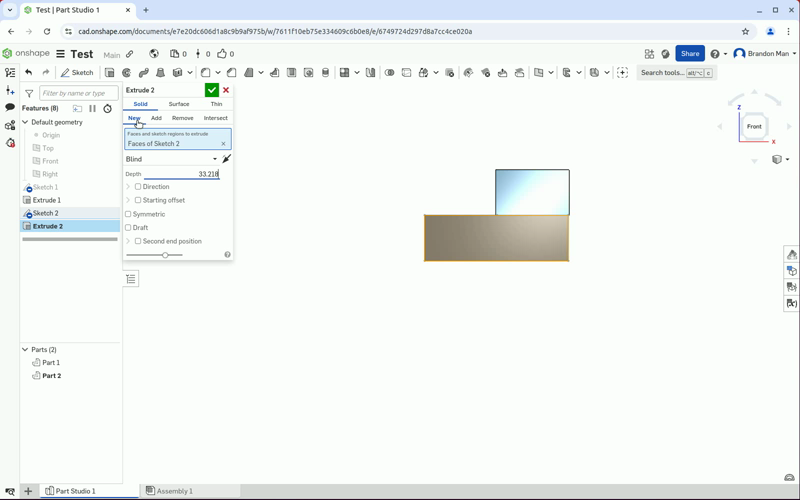
key(tab, 3)
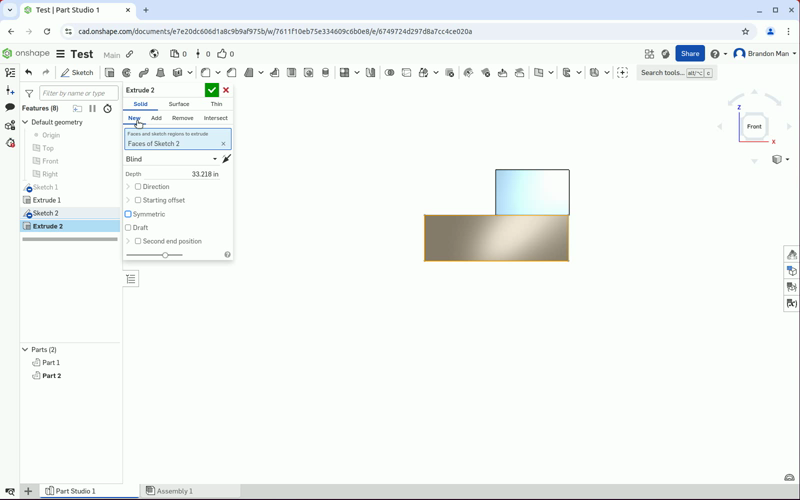
key(space)
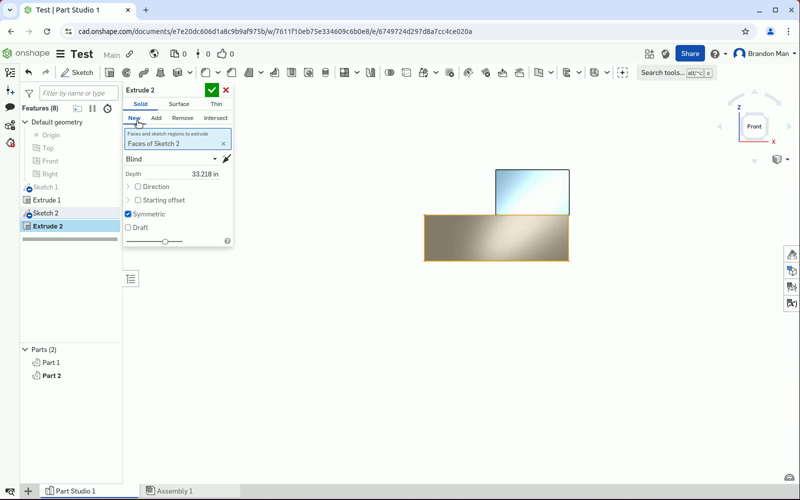
key(enter)
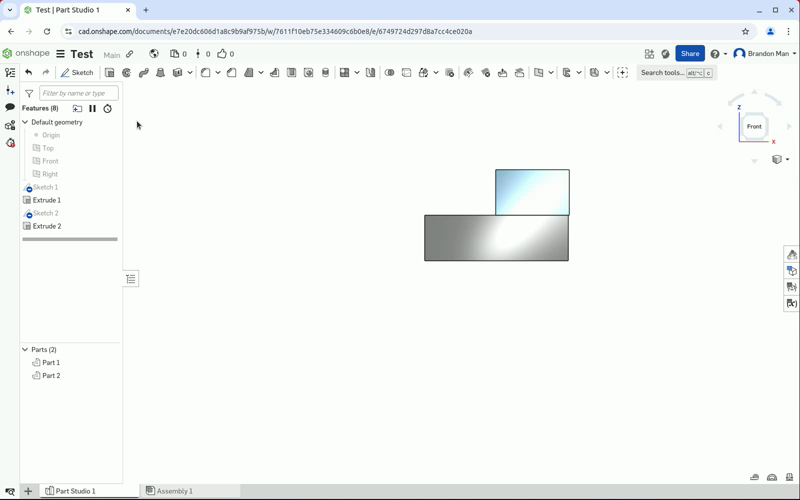
key(shift+h)
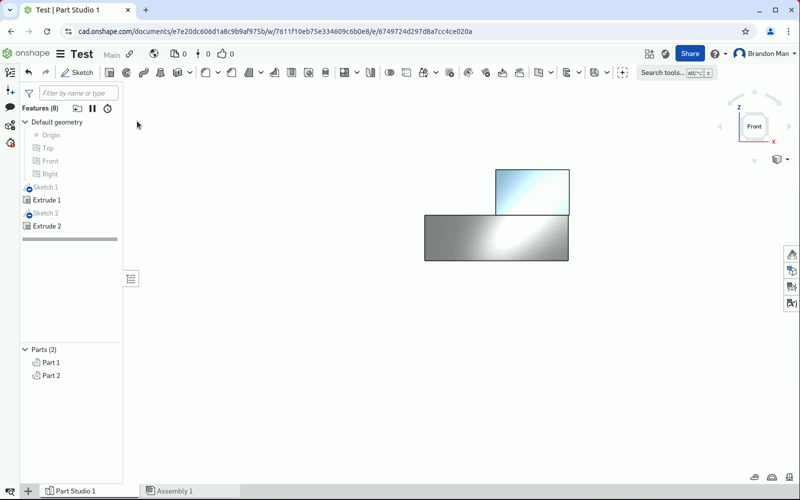
key(shift+h)
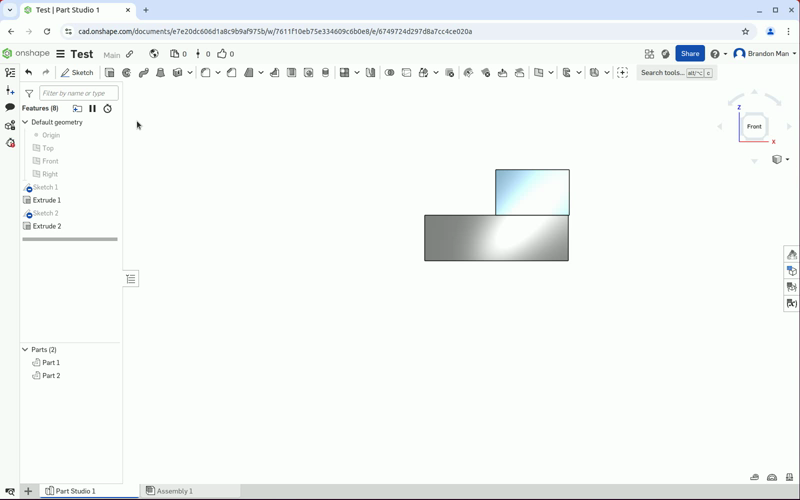
mouse_move(73, 189)
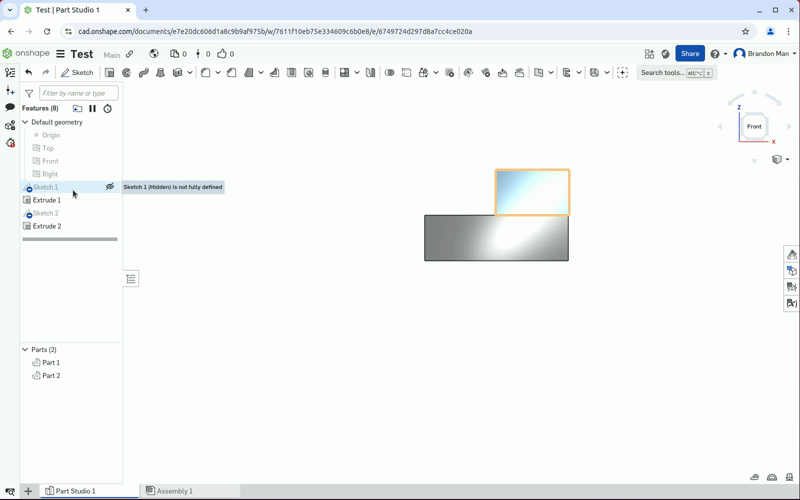
click(73, 189)
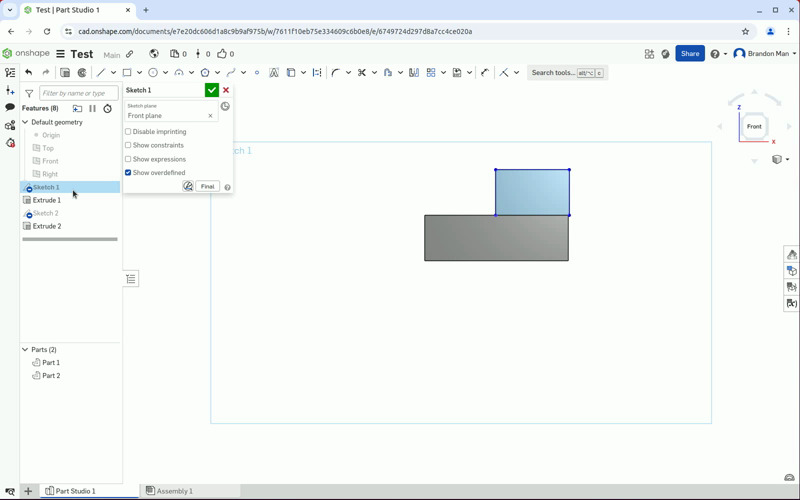
mouse_move(229, 92)
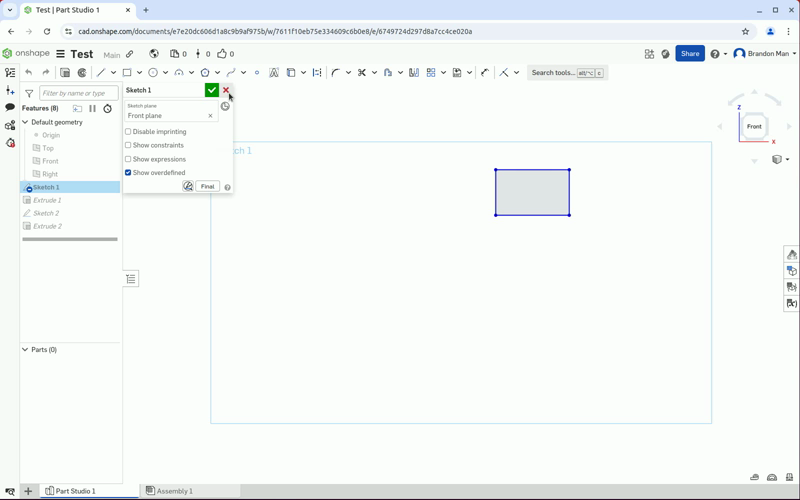
click(229, 92)
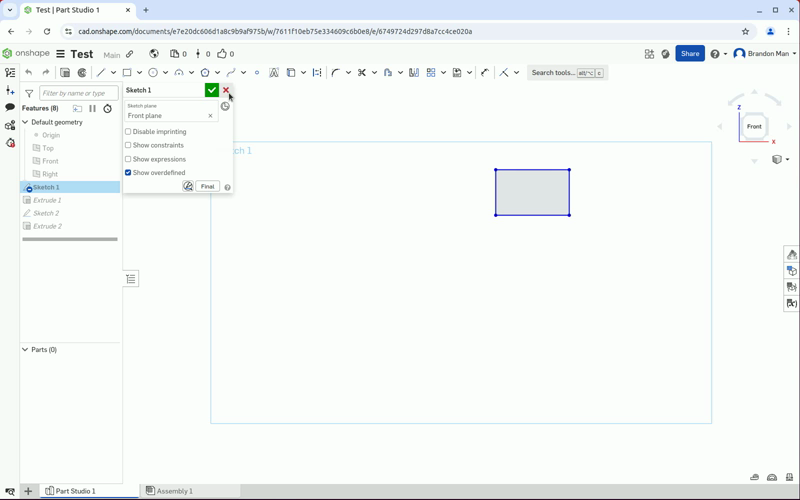
key(shift+s)
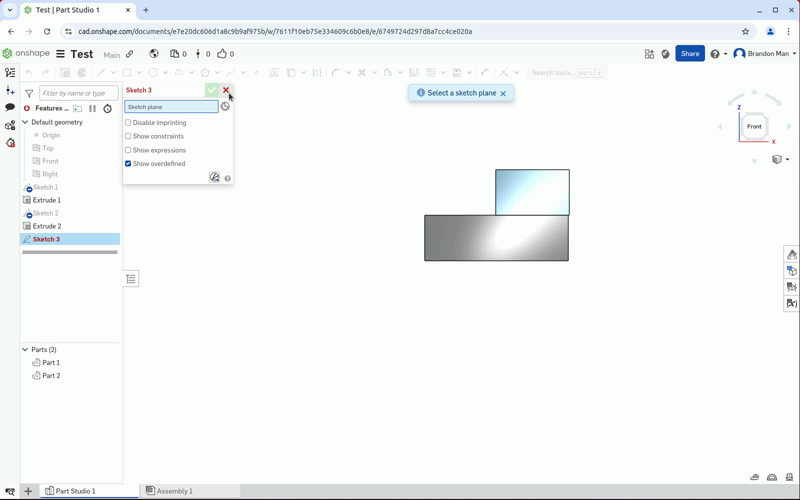
mouse_move(73, 163)
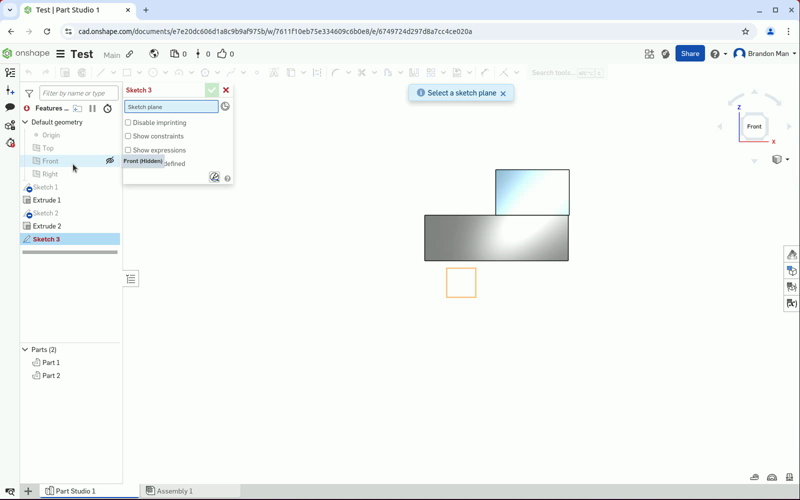
click(73, 163)
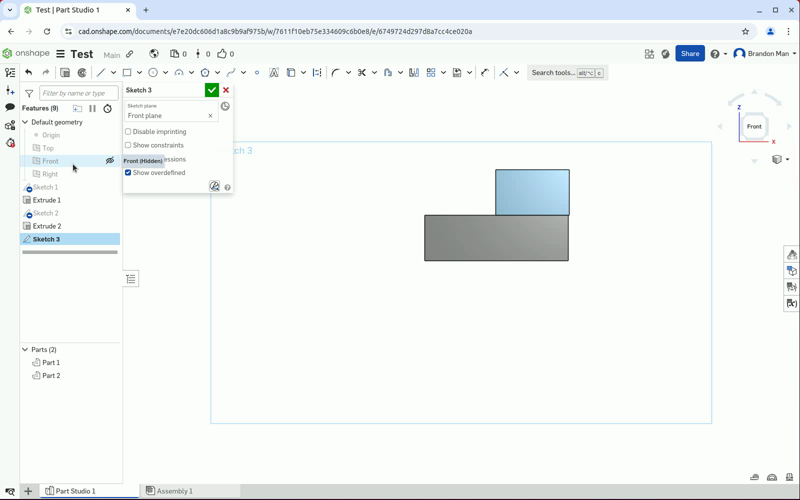
mouse_move(73, 352)
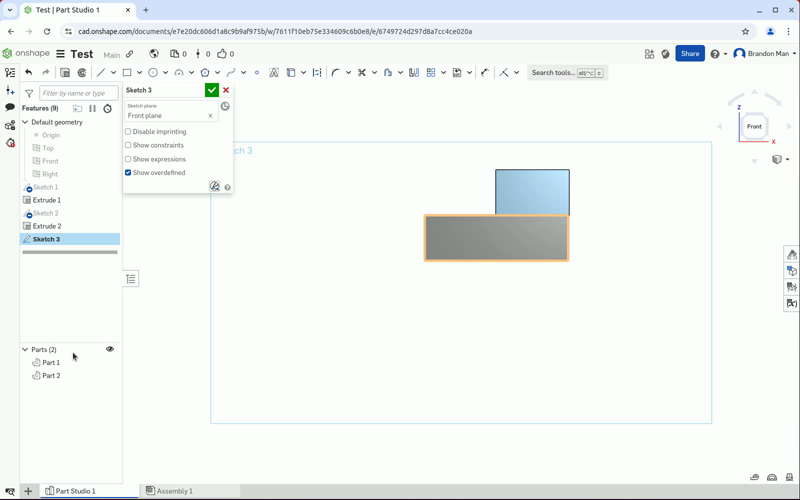
key(y)
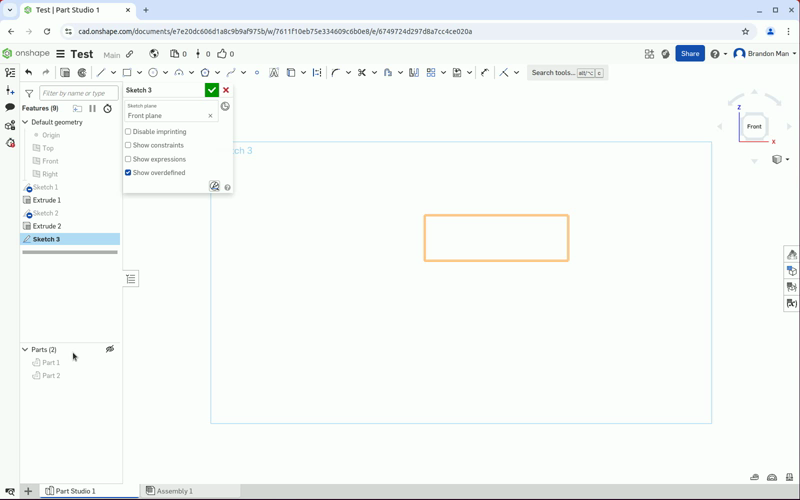
key(l)
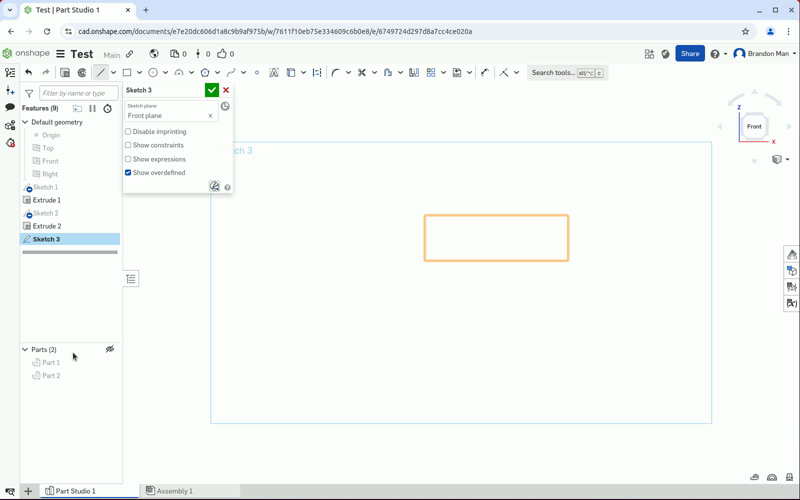
key_down(shift)
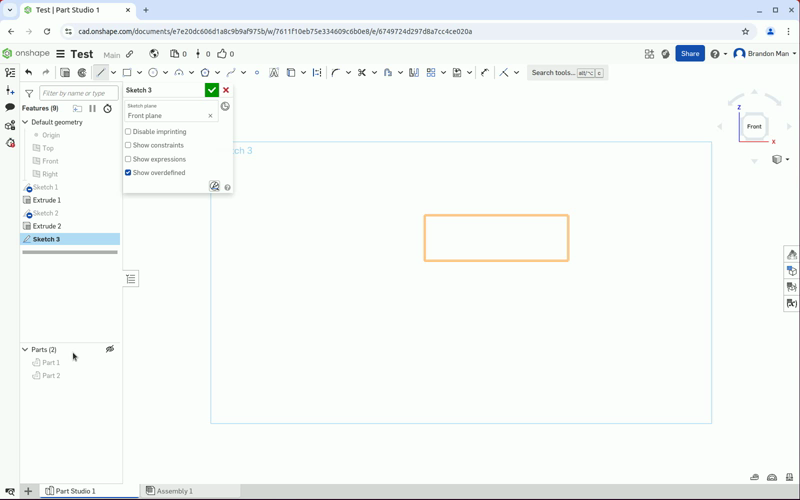
mouse_move(352, 305)
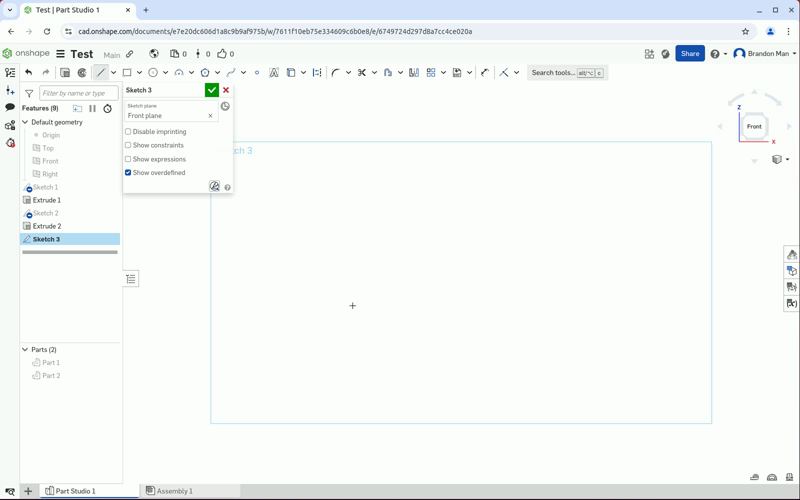
click(352, 305)
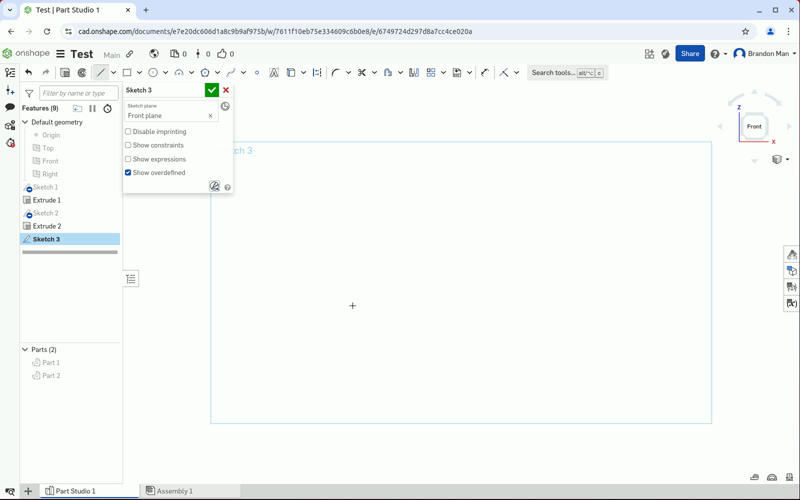
key_up(shift)
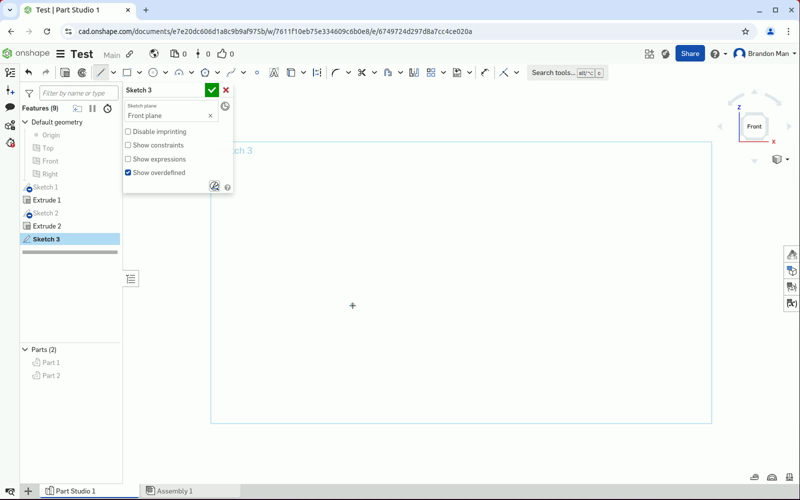
key_down(shift)
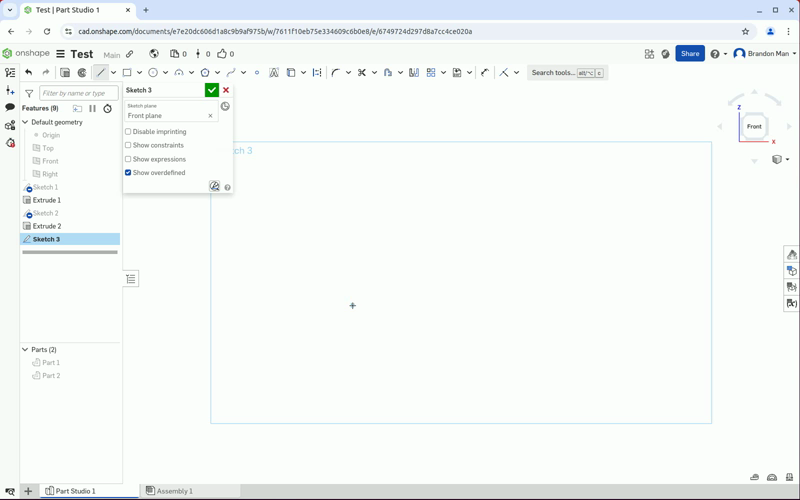
mouse_move(567, 305)
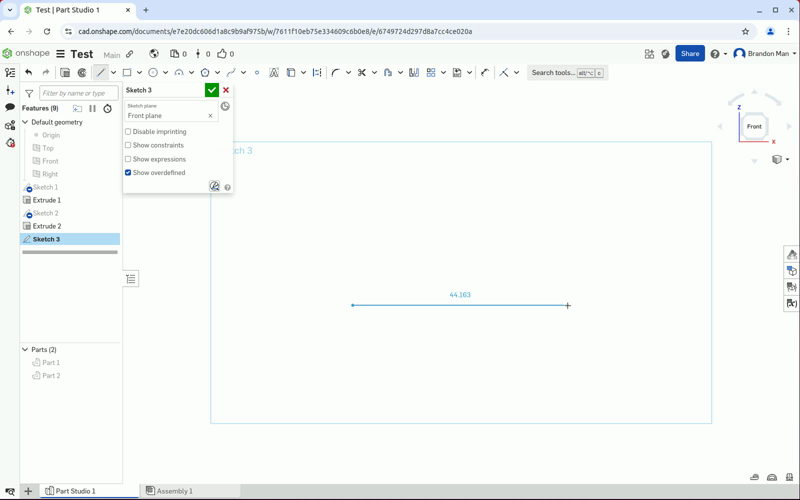
click(567, 305)
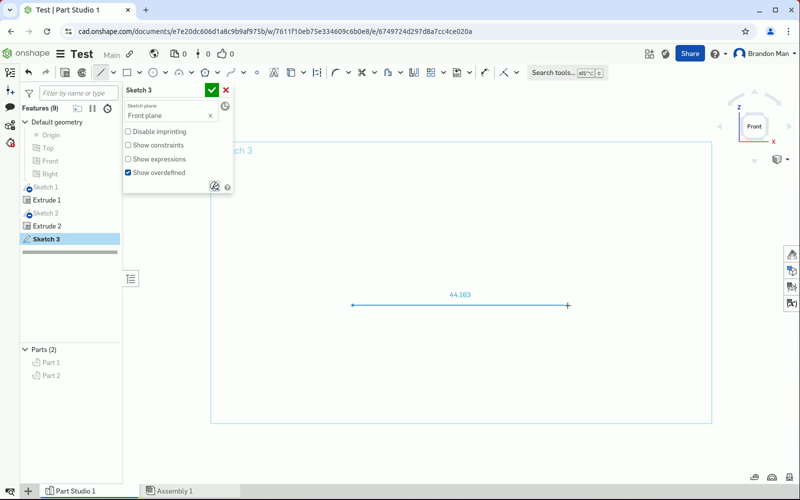
key_up(shift)
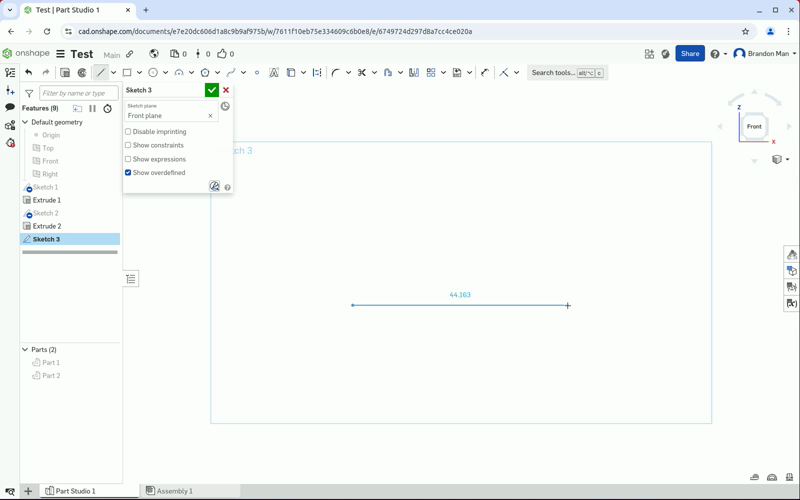
key_down(shift)
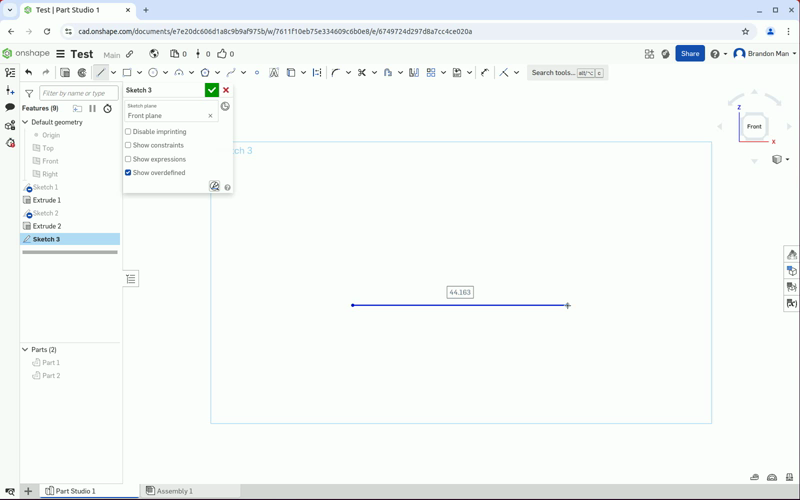
mouse_move(589, 305)
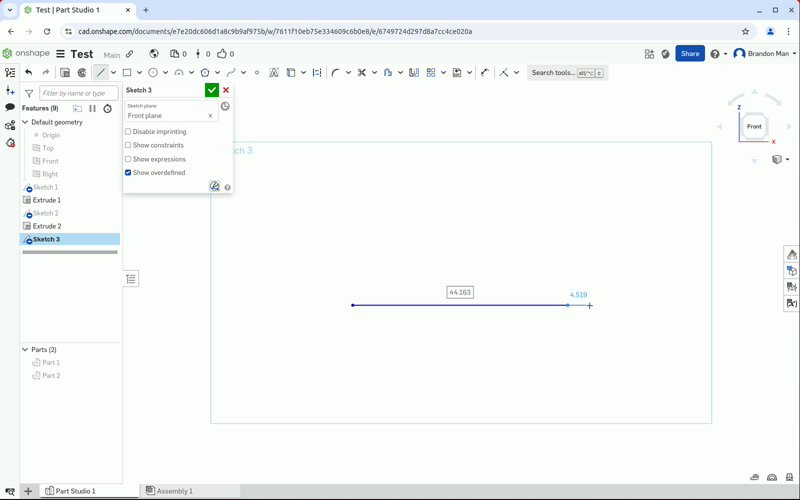
mouse_move(567, 259)
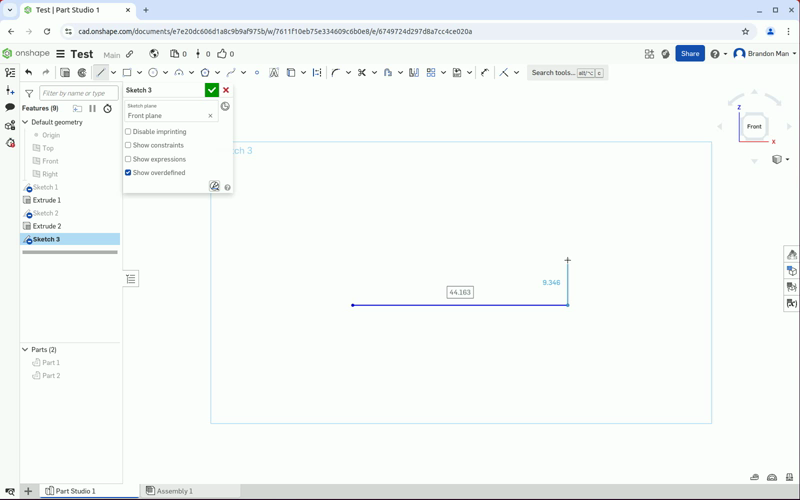
click(567, 259)
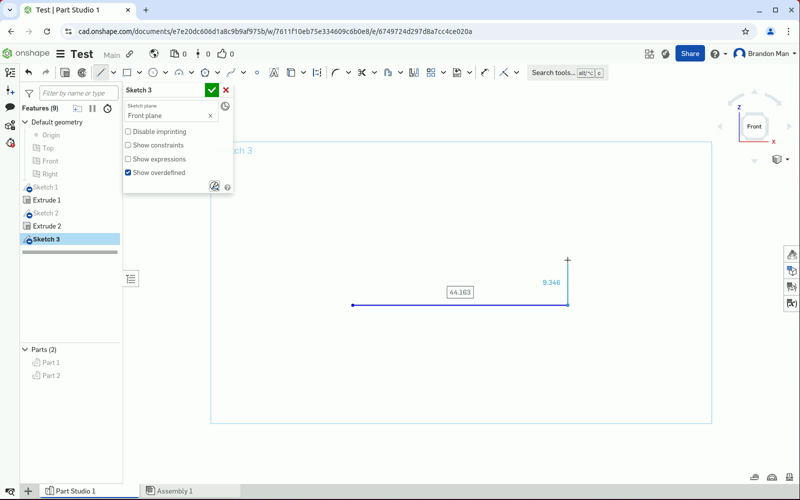
key_up(shift)
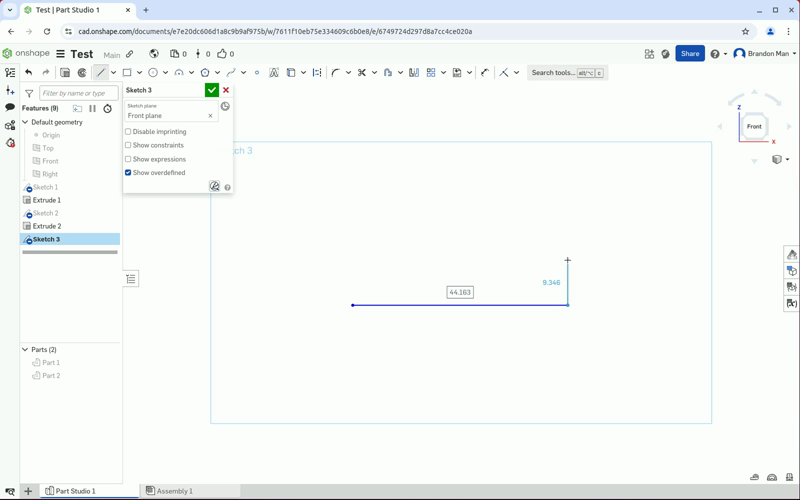
key_down(shift)
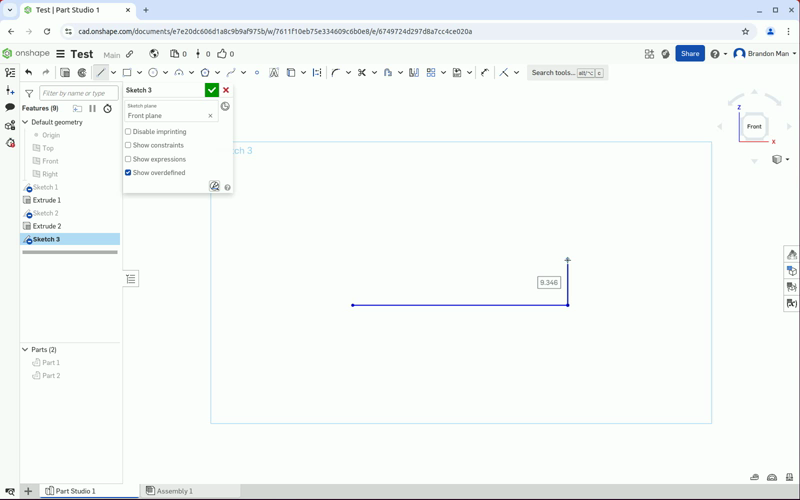
mouse_move(422, 259)
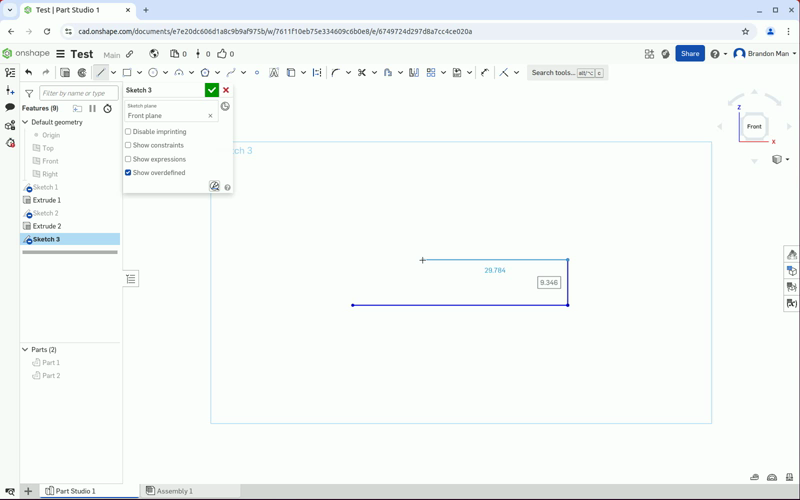
click(422, 259)
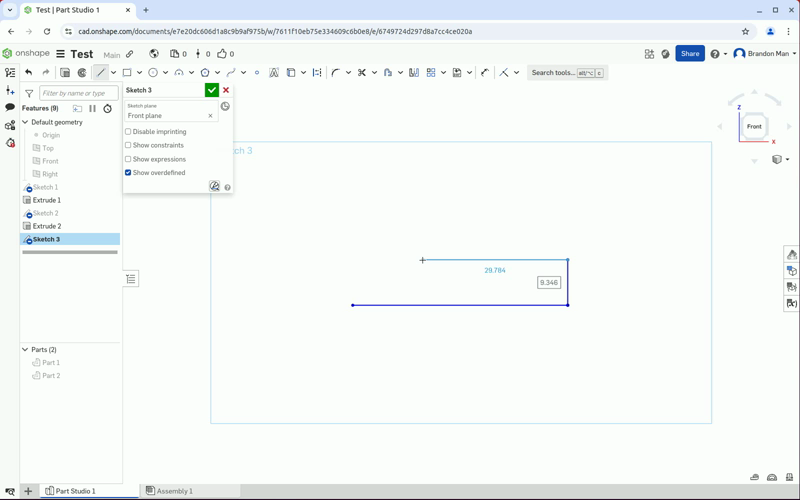
key_up(shift)
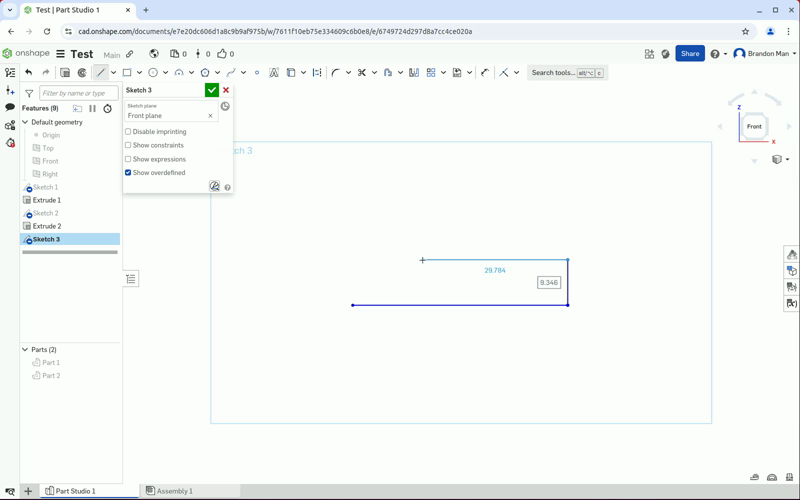
key_down(shift)
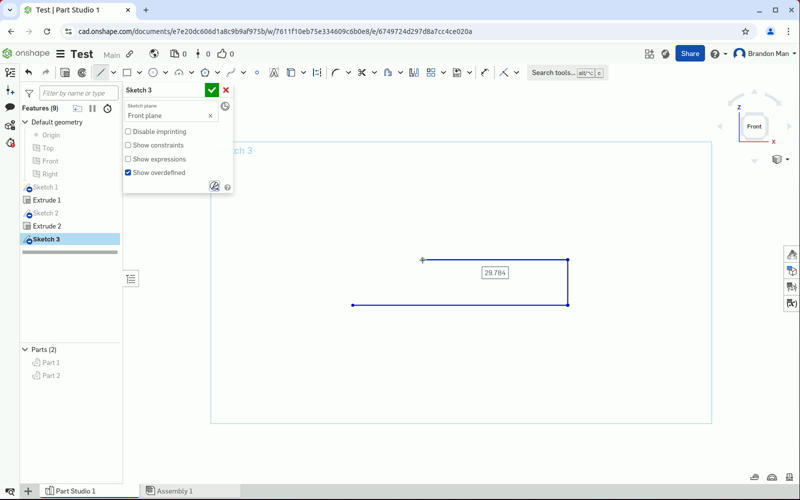
mouse_move(352, 259)
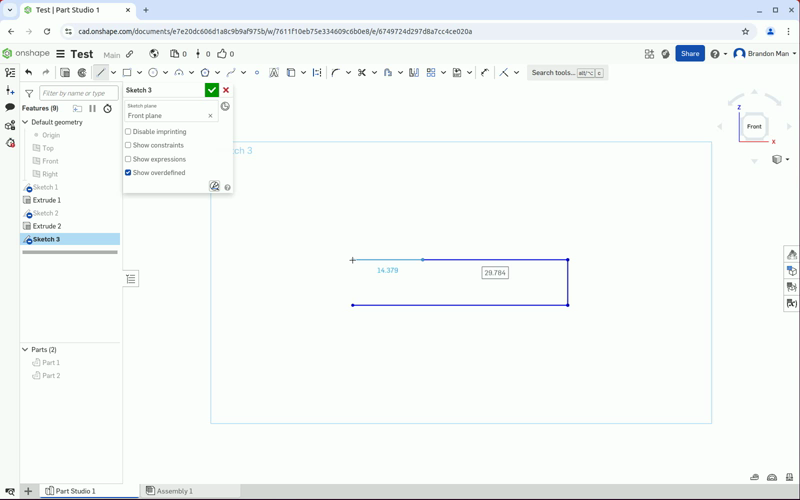
click(352, 259)
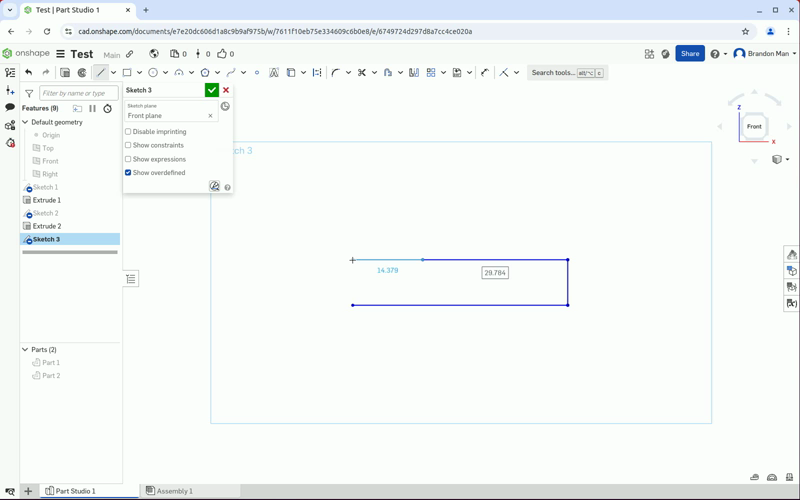
key_up(shift)
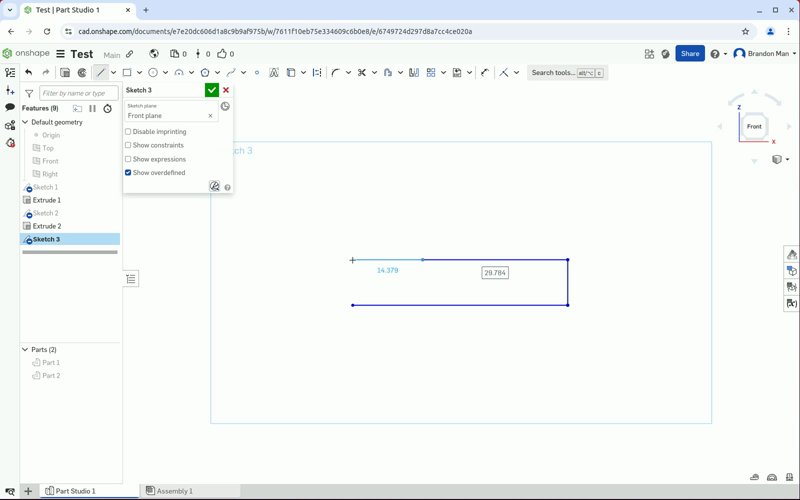
mouse_move(382, 259)
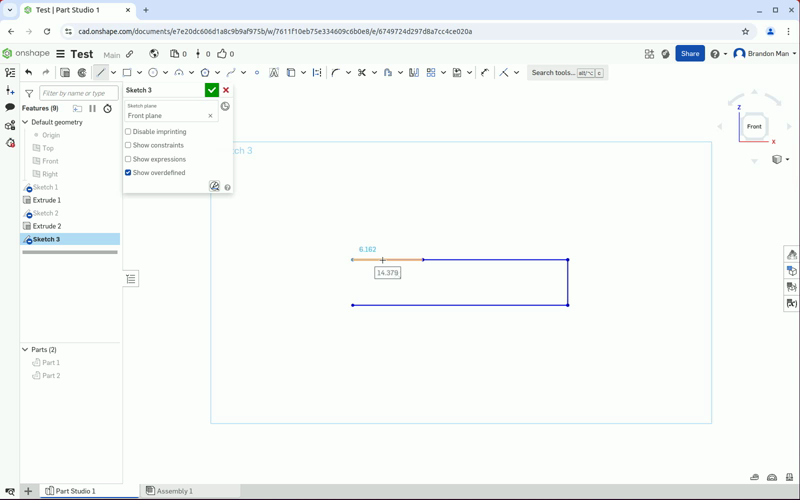
key_down(shift)
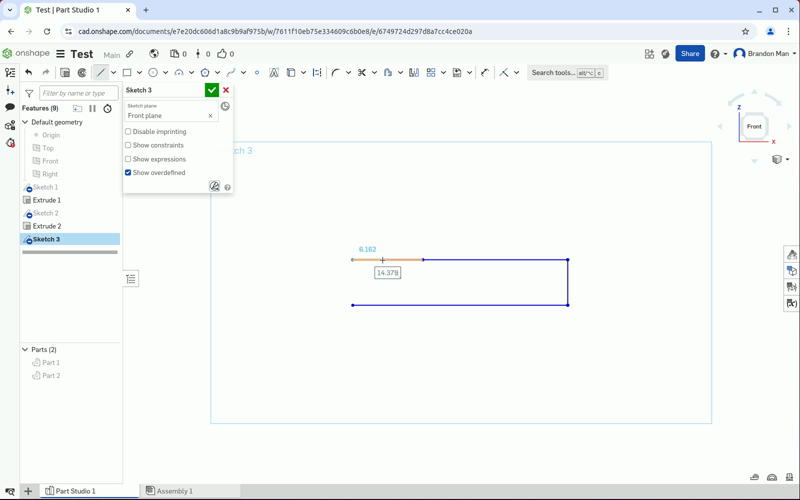
mouse_move(352, 305)
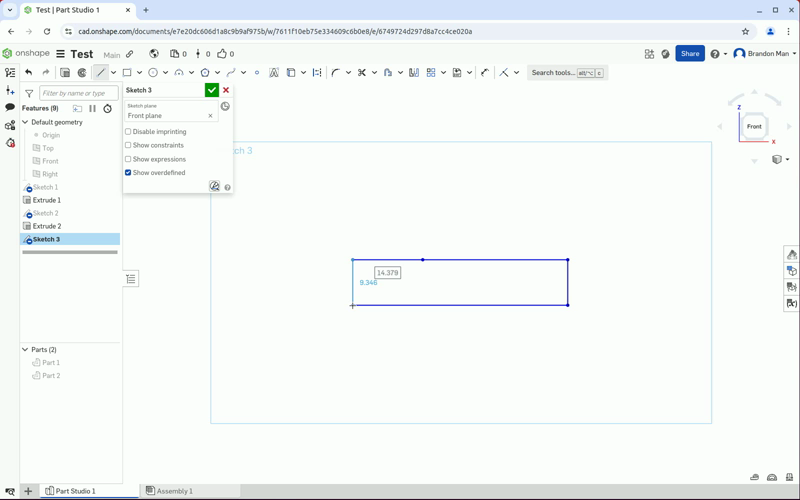
key_up(shift)
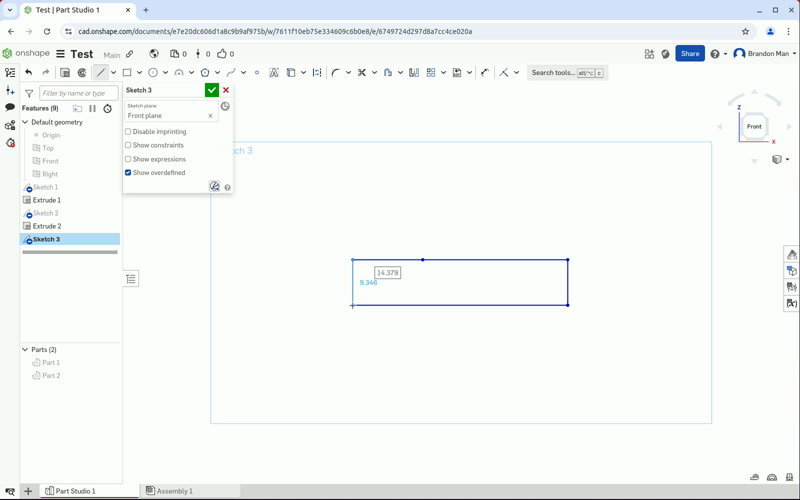
click(352, 305)
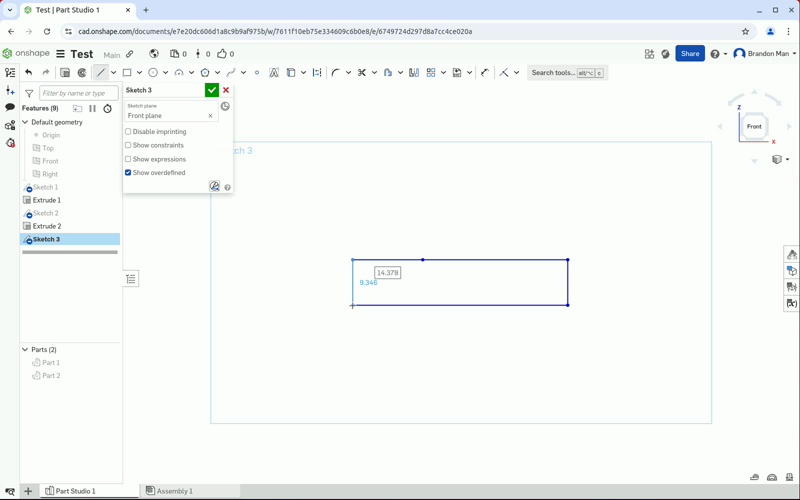
key(esc)
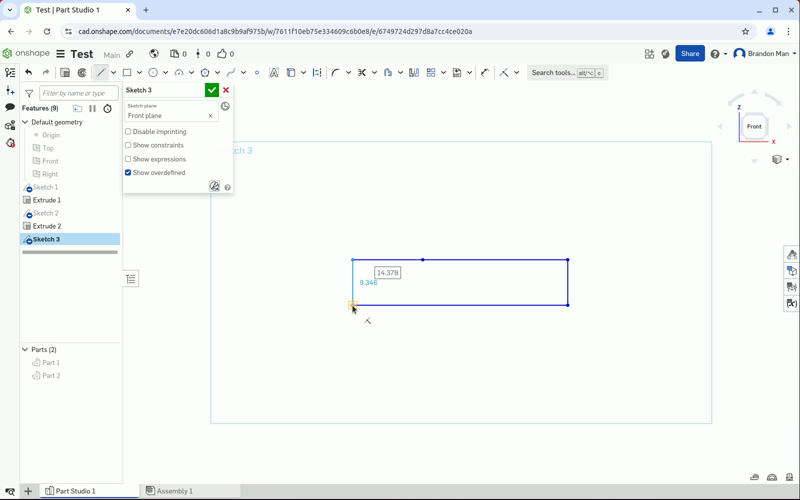
mouse_move(522, 287)
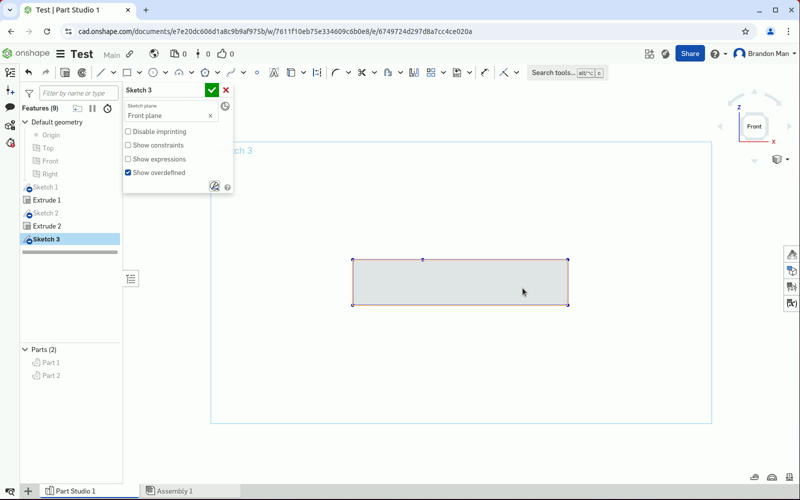
click(522, 287)
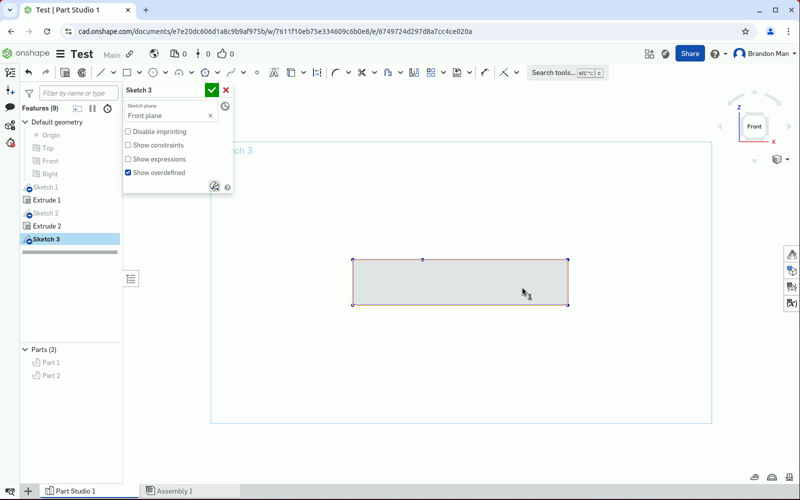
mouse_move(73, 352)
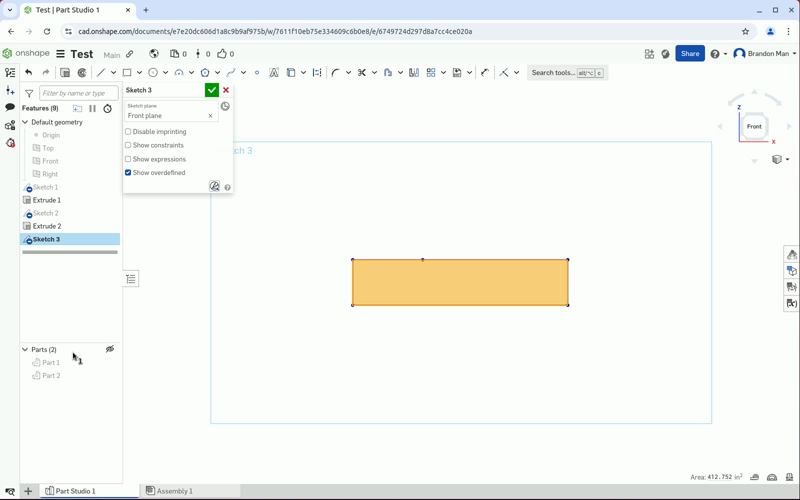
key(shift+y)
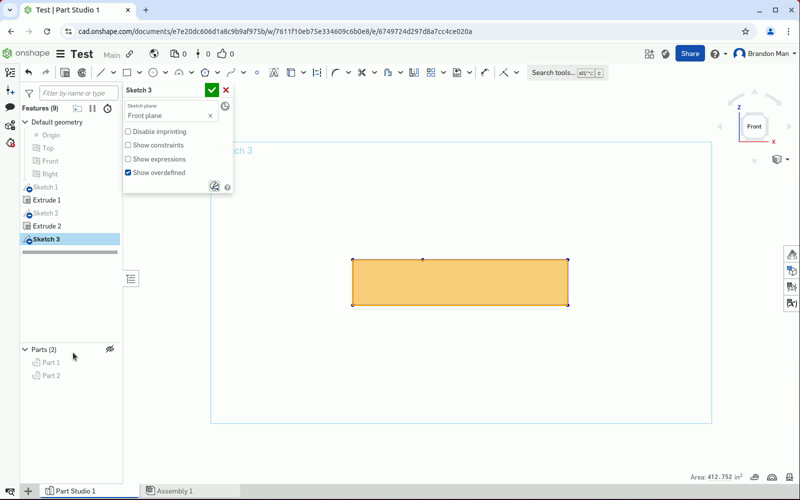
key(shift+e)
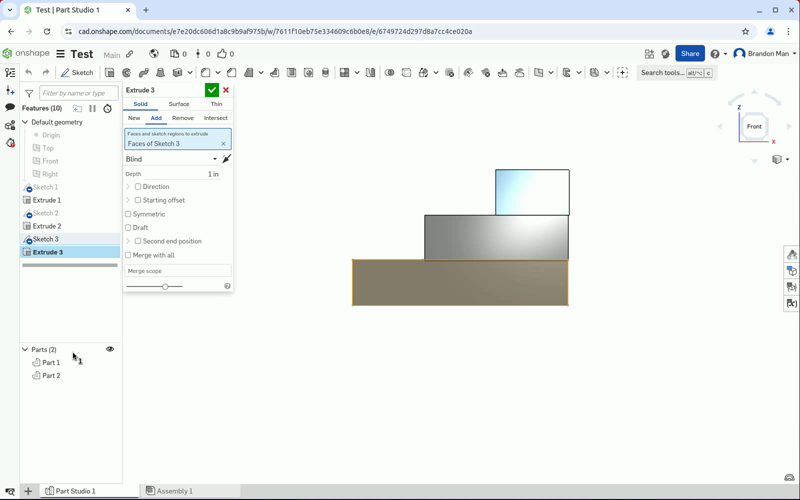
mouse_move(143, 106)
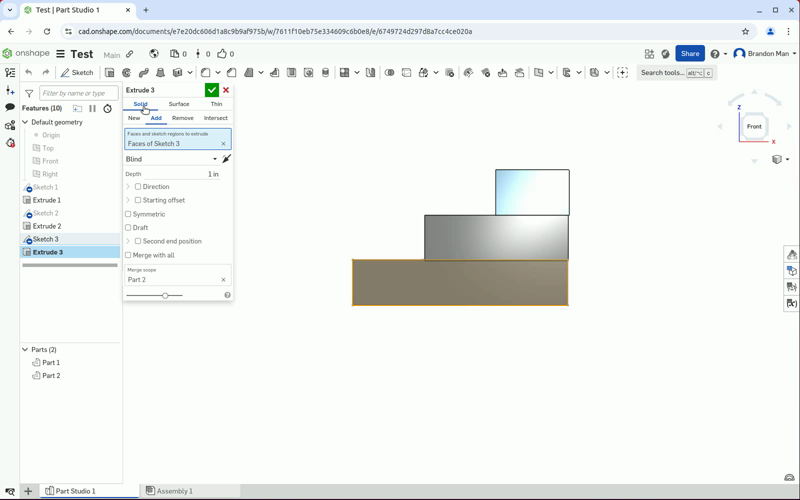
click(143, 106)
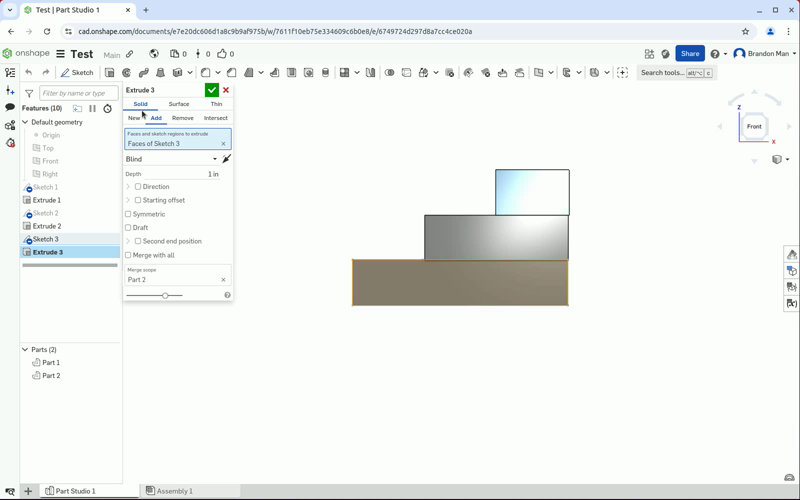
mouse_move(137, 120)
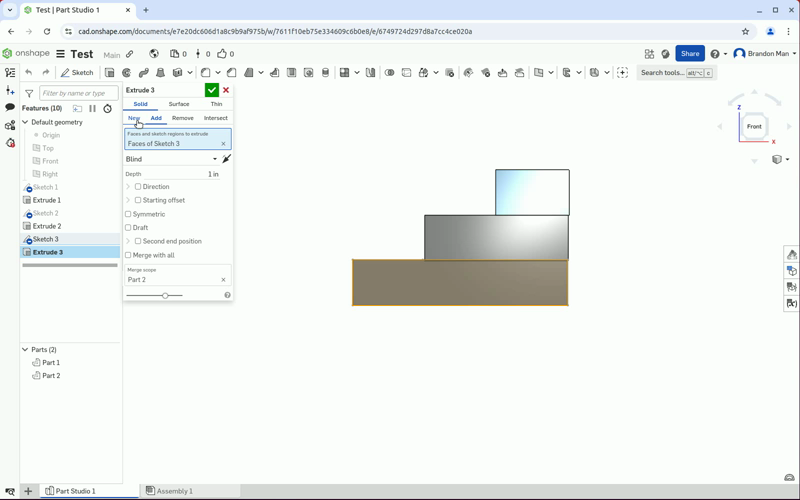
click(137, 120)
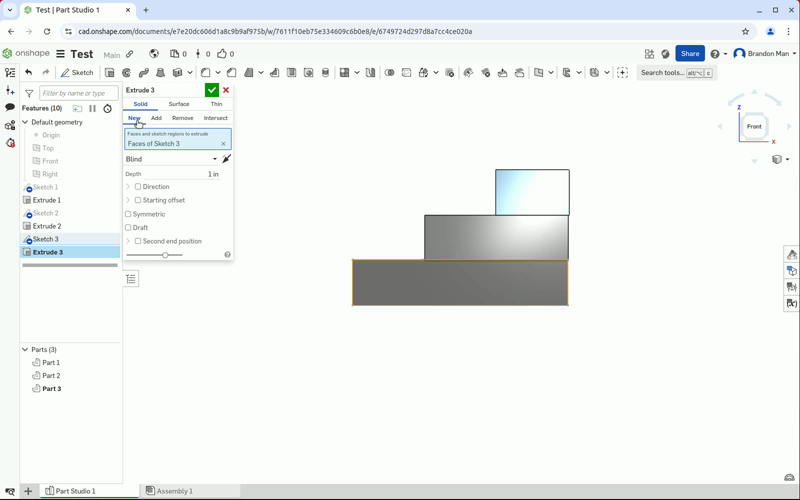
key(tab, 4)
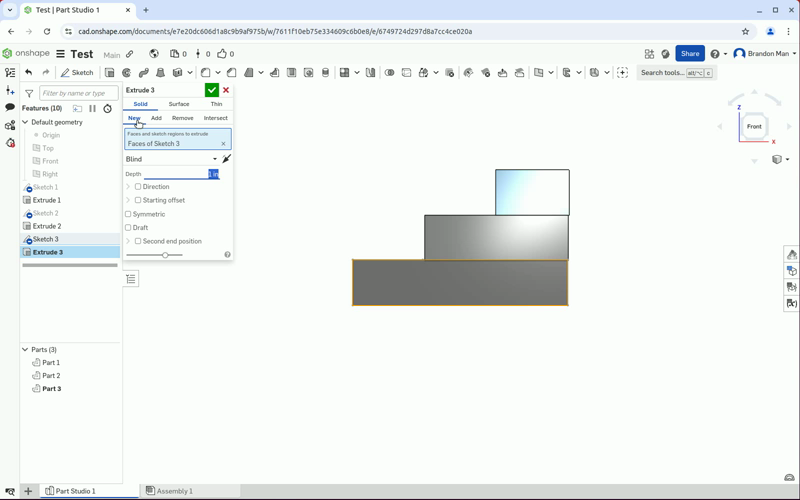
text(33.218)
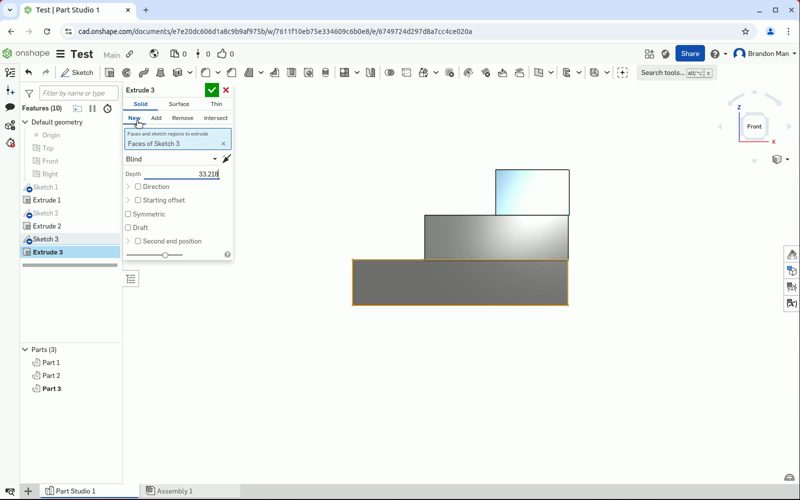
key(tab, 3)
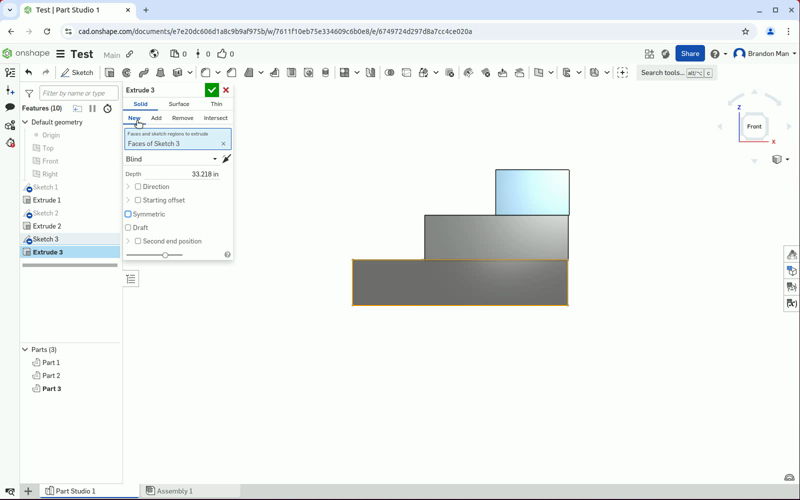
key(space)
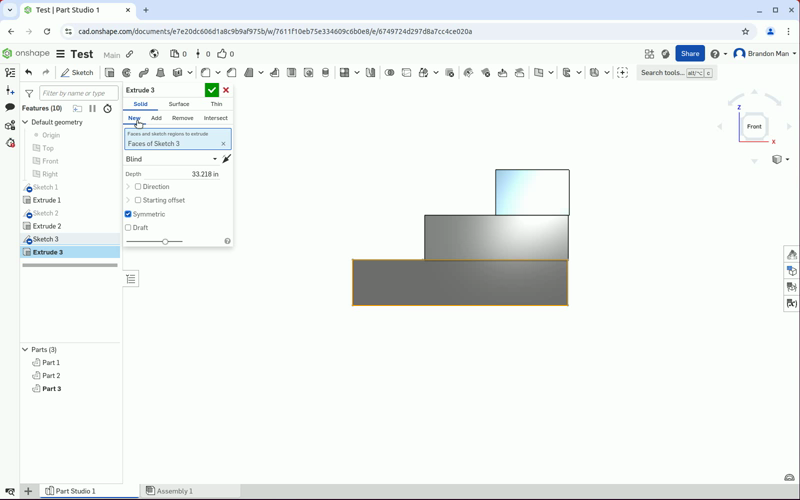
key(enter)
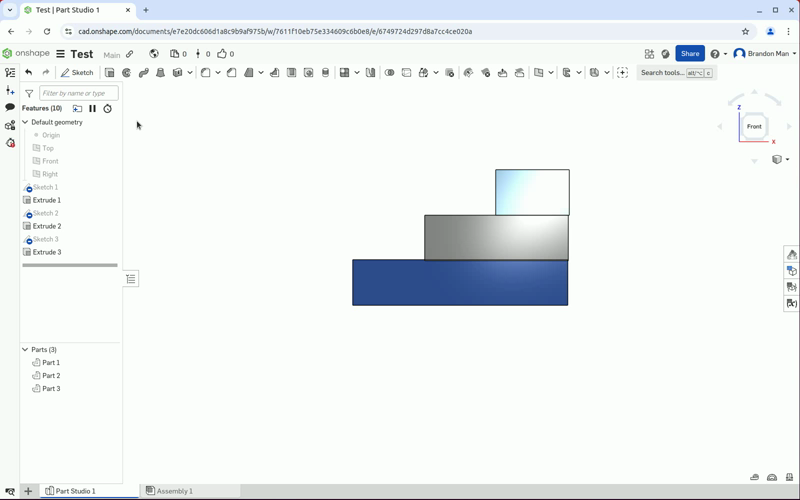
key(shift+h)
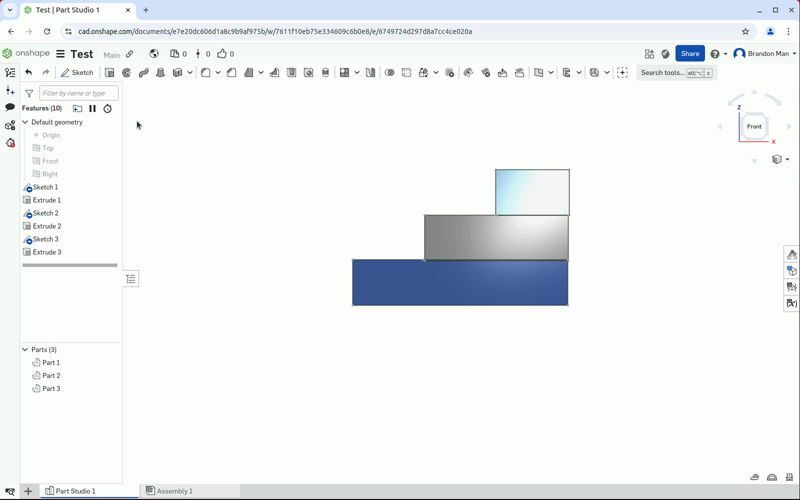
key(shift+h)
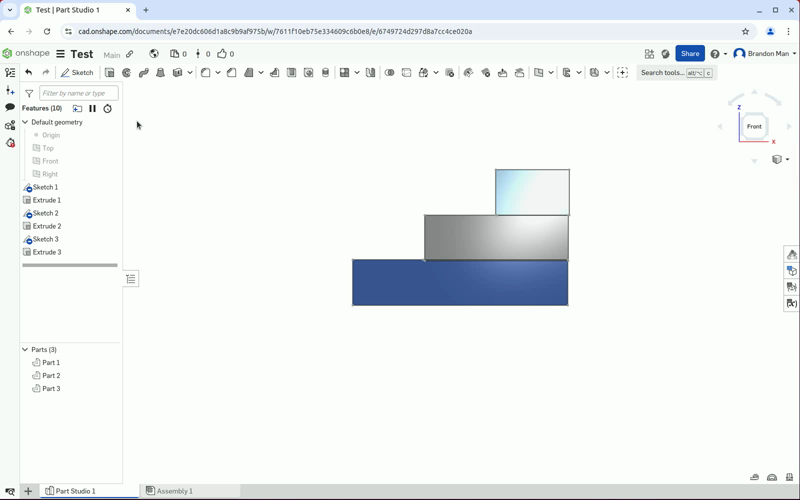
key(shift+7)
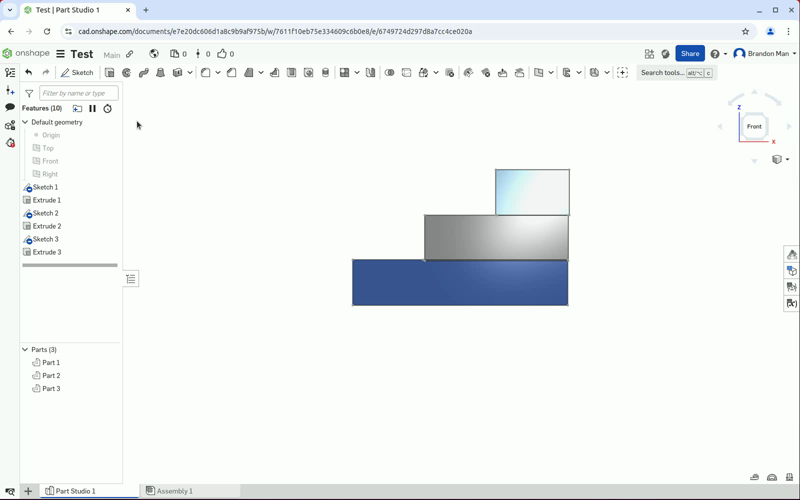
key(left, 2)
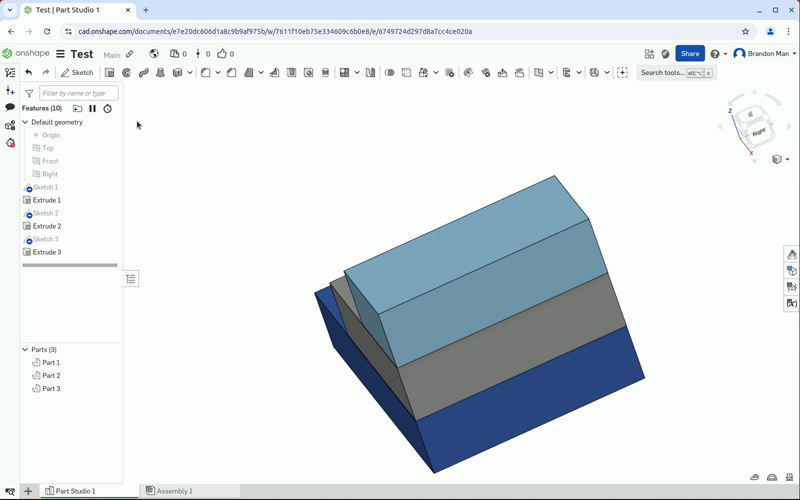
key(down, 2)
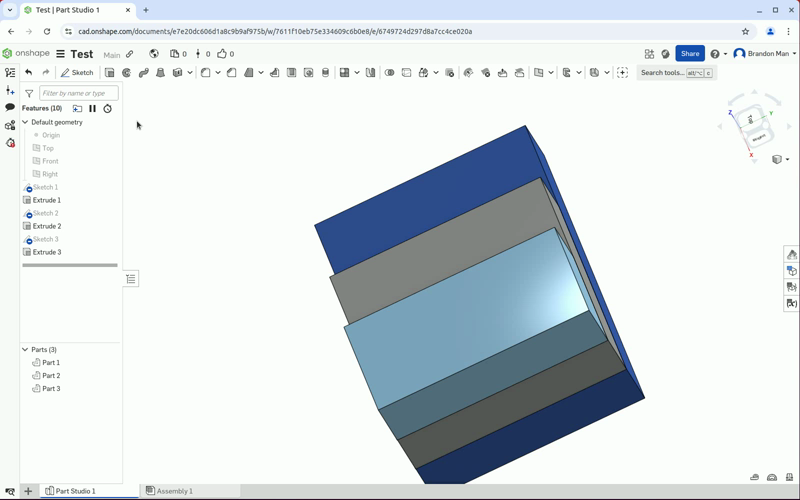
key(up, 2)
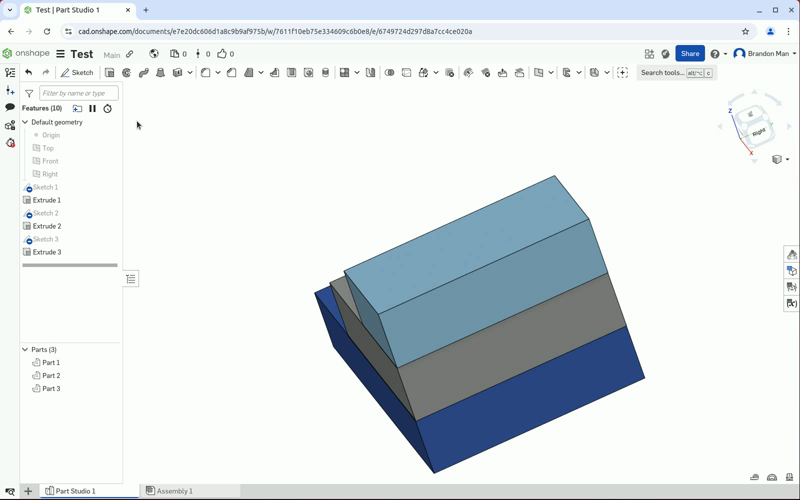
key(right, 2)
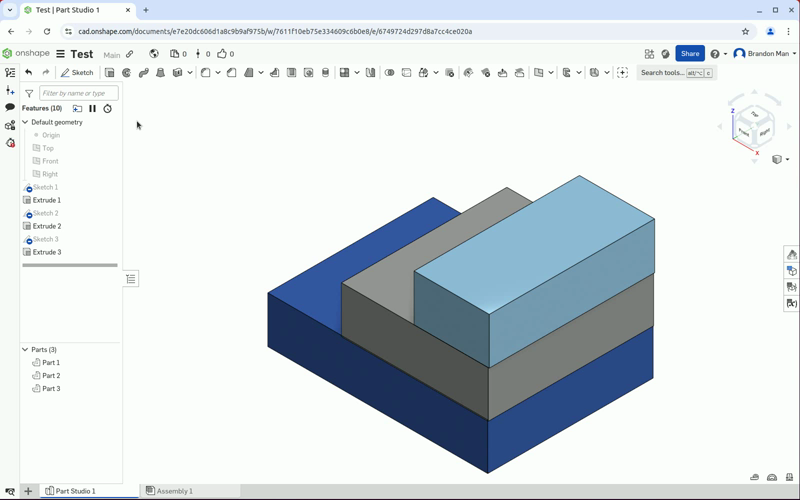
mouse_move(73, 189)
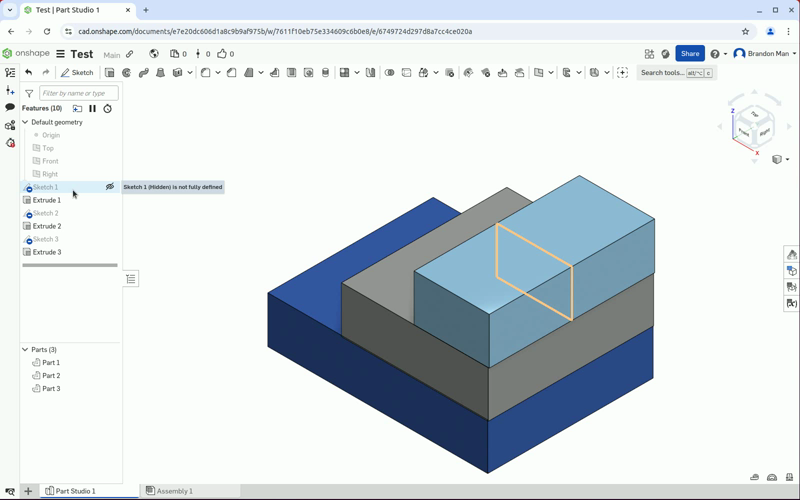
click(73, 189)